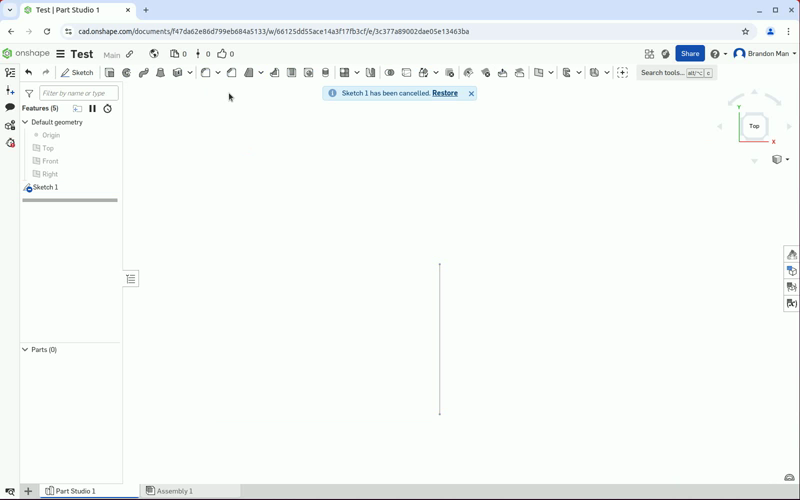
key(shift+h)
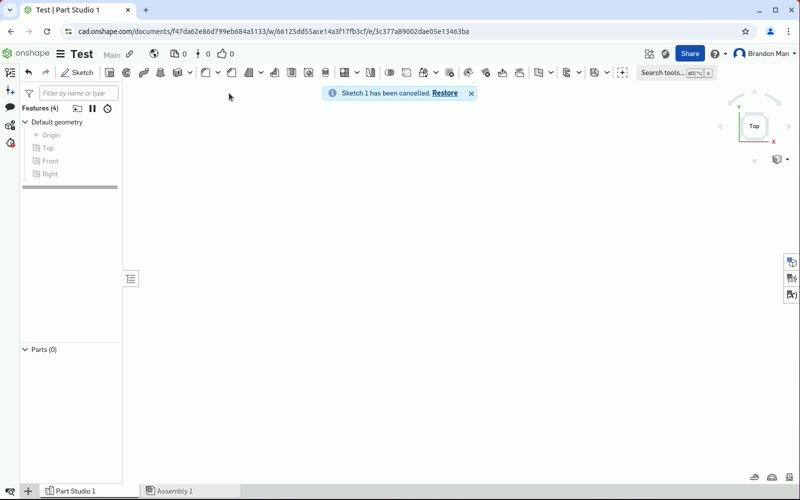
mouse_move(73, 352)
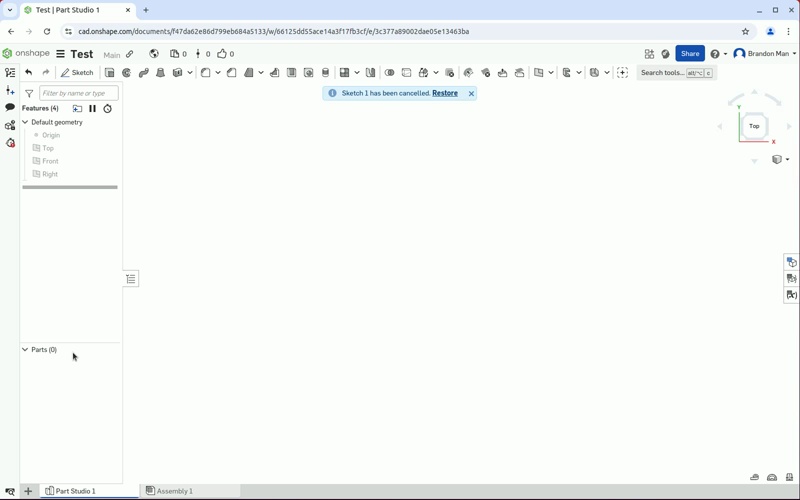
key(y)
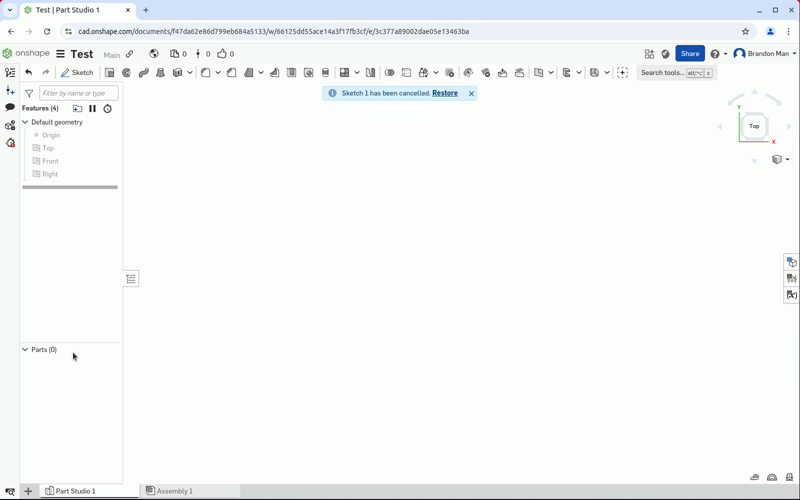
key(shift+p)
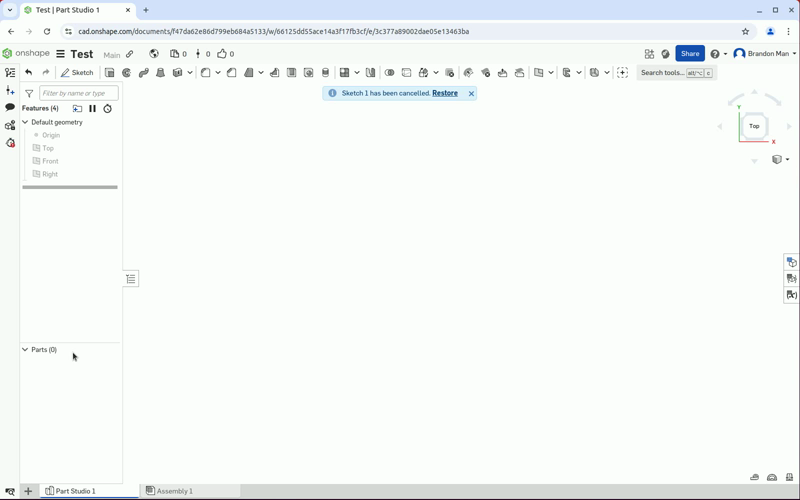
key(space)
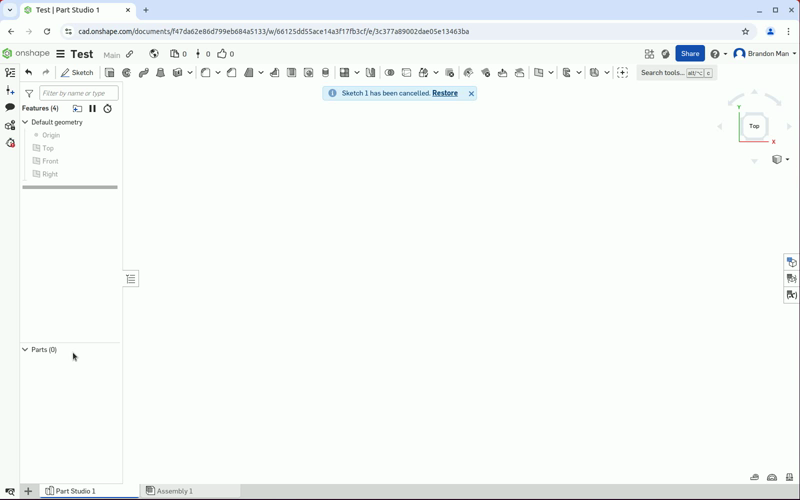
key_down(shift)
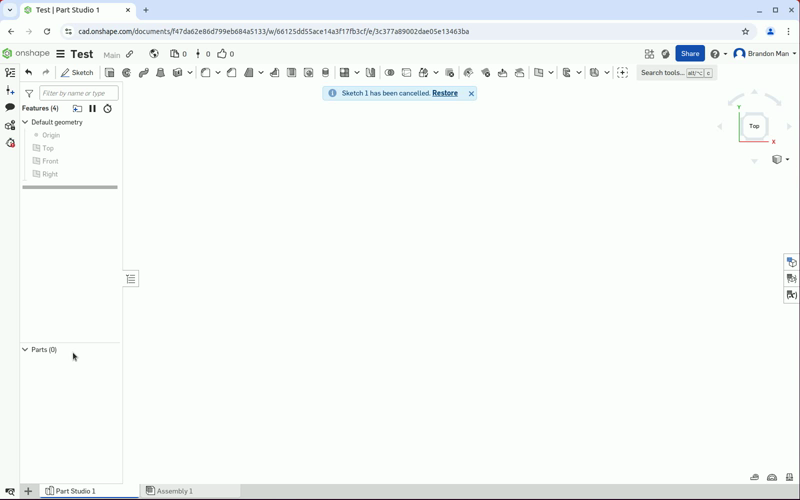
key(up)
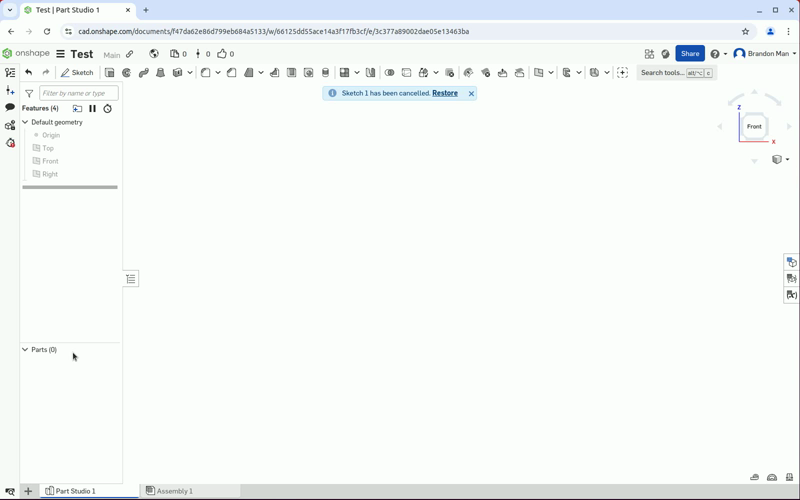
key_up(shift)
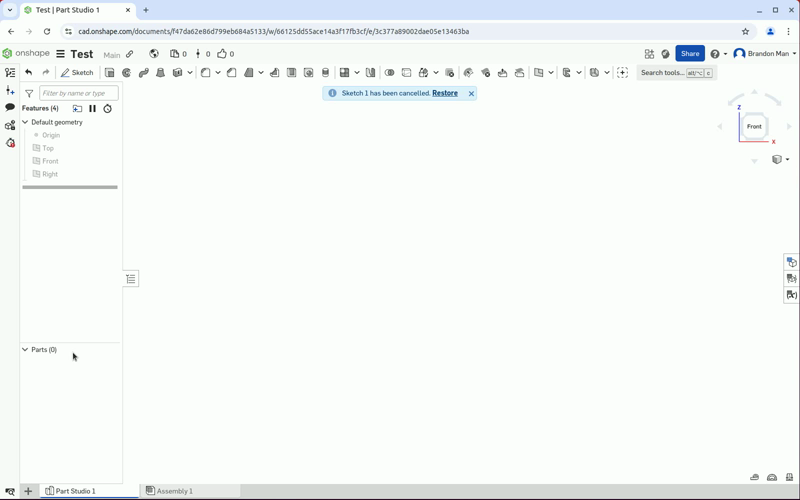
mouse_move(73, 352)
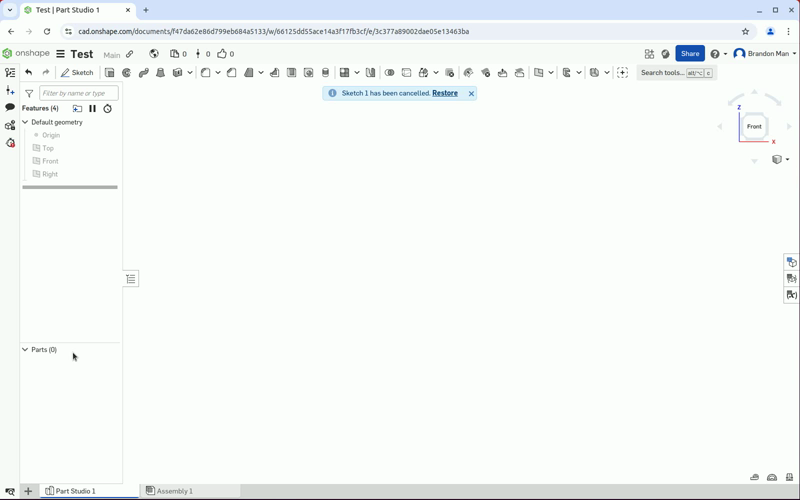
key(shift+y)
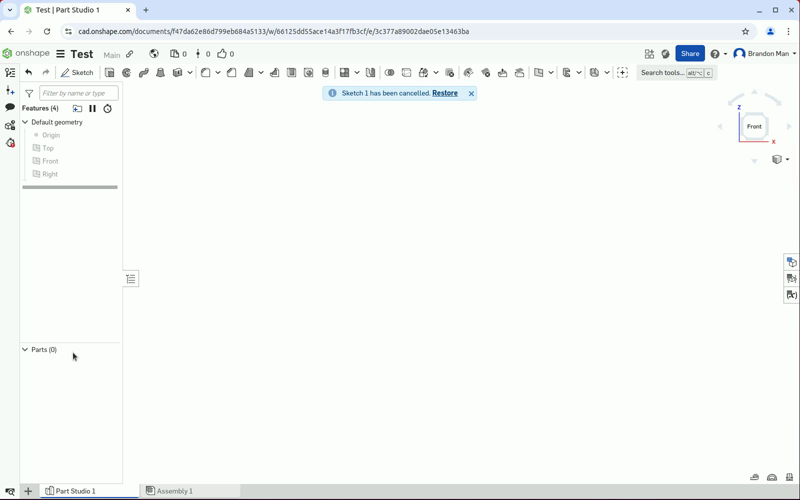
key(shift+s)
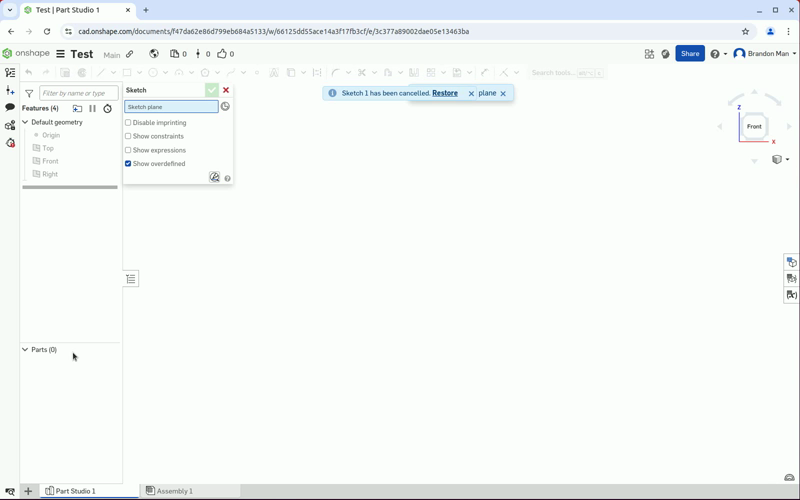
mouse_move(73, 163)
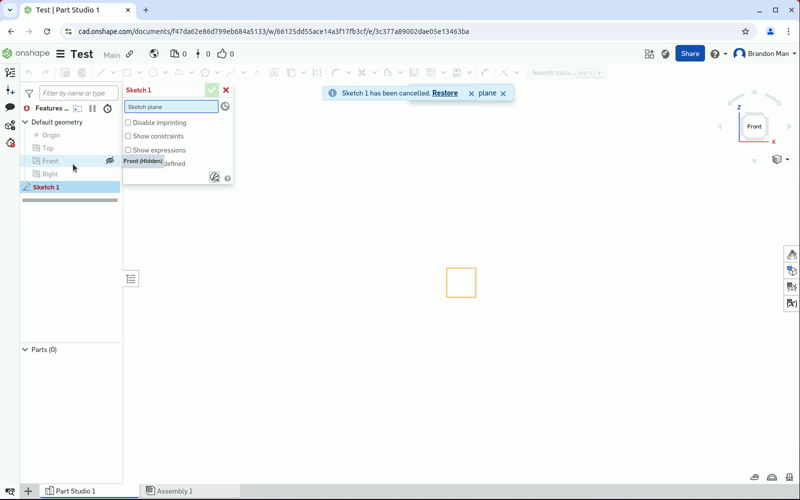
click(73, 163)
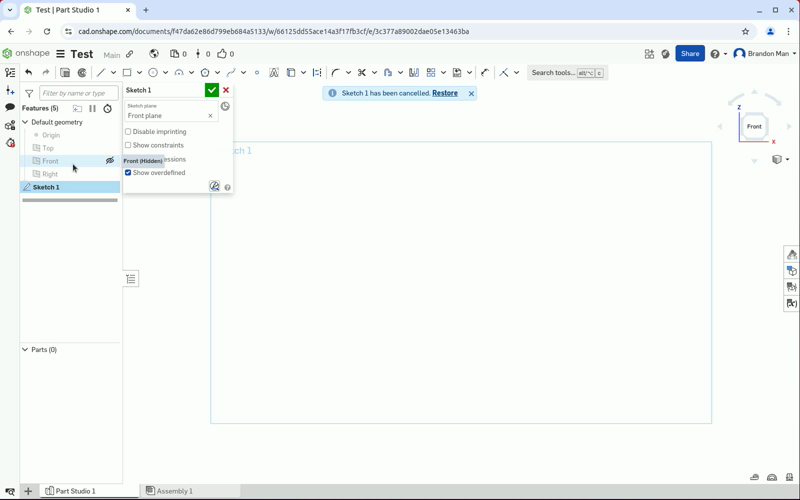
mouse_move(73, 352)
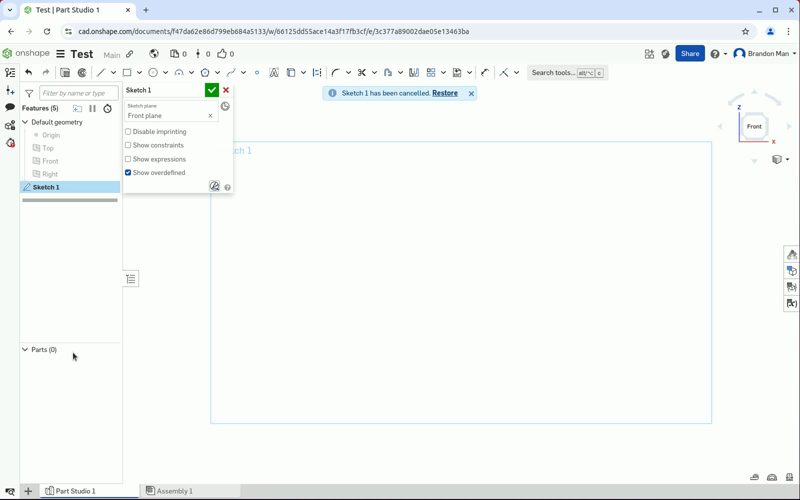
key(y)
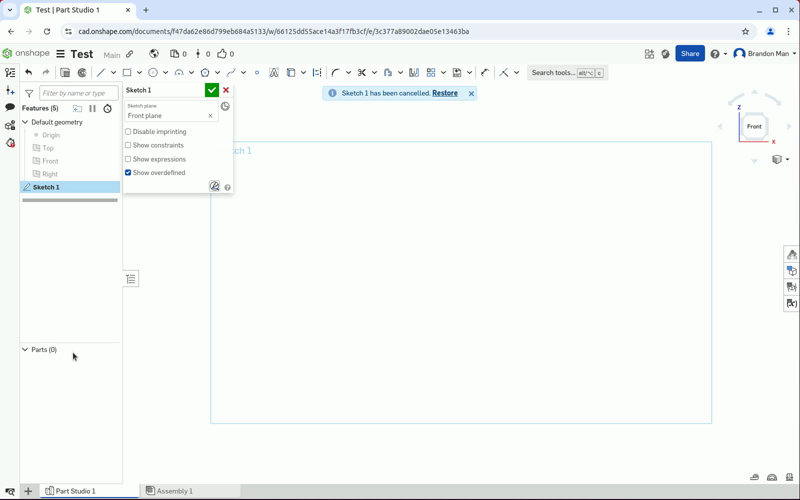
key(l)
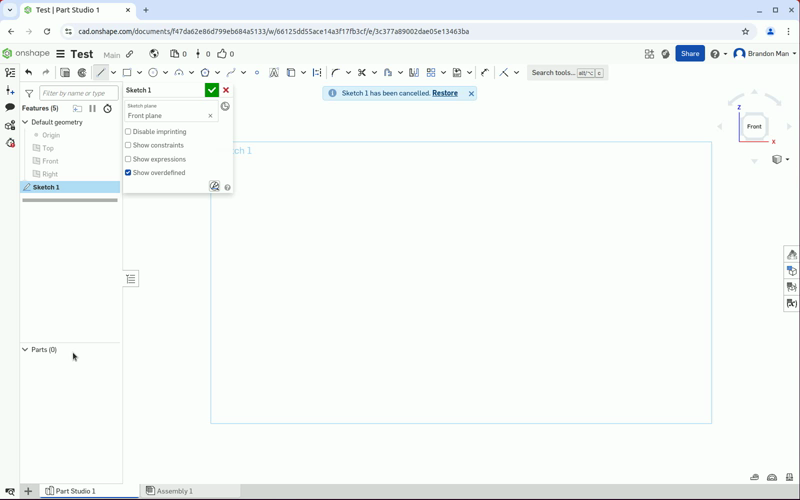
key_down(shift)
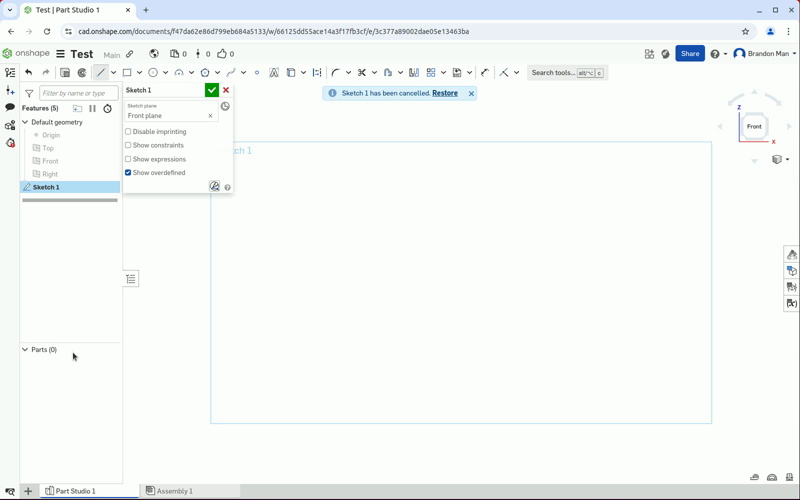
mouse_move(460, 282)
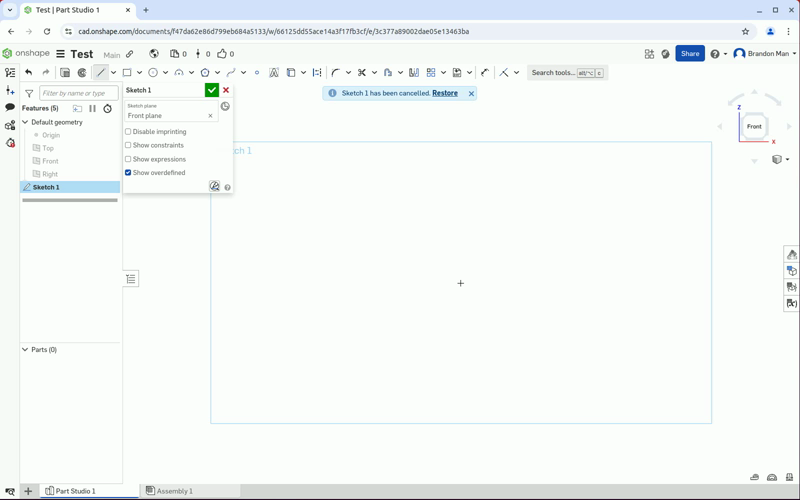
click(460, 282)
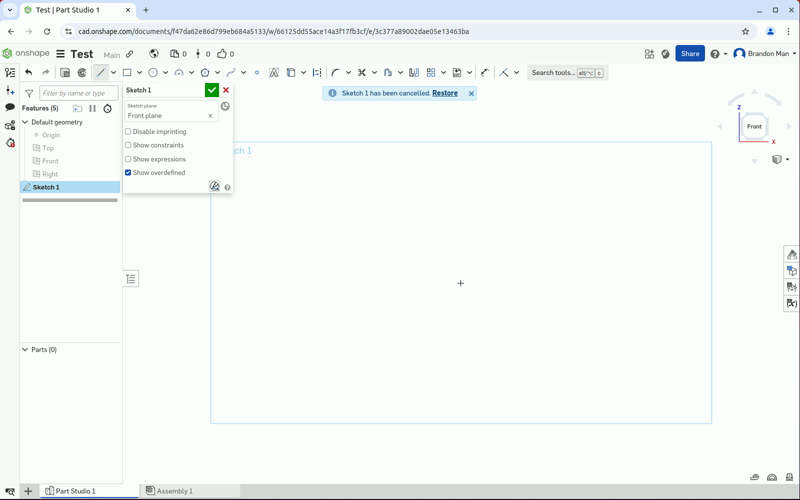
key_up(shift)
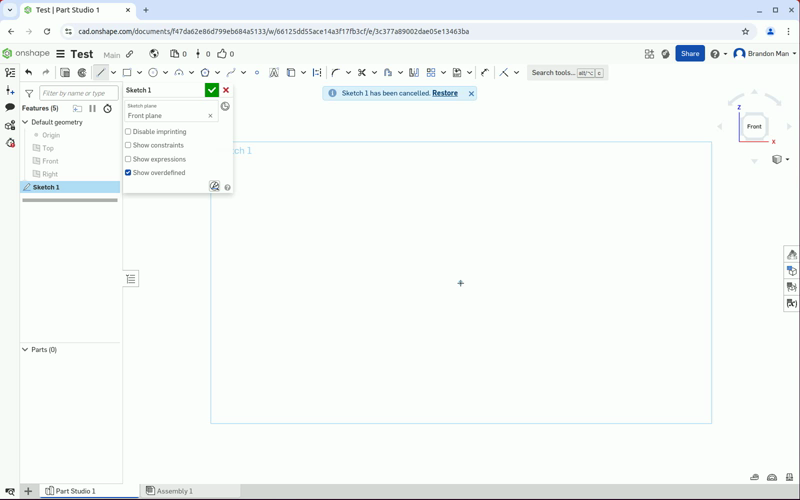
key_down(shift)
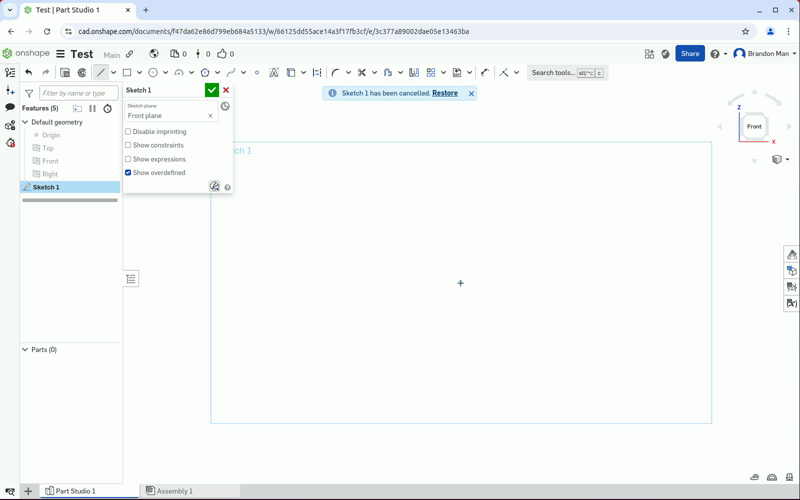
mouse_move(573, 282)
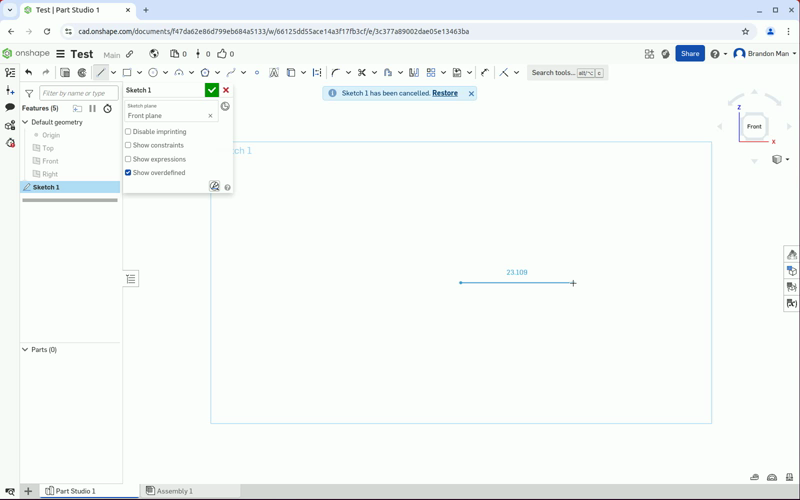
click(573, 282)
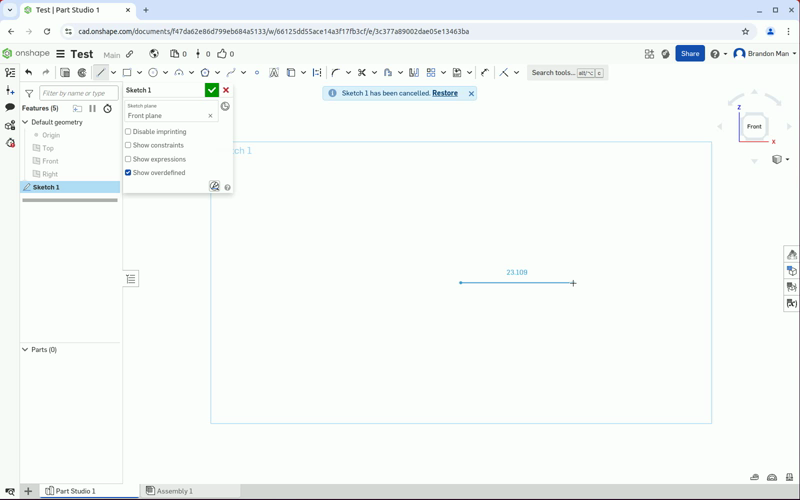
key_up(shift)
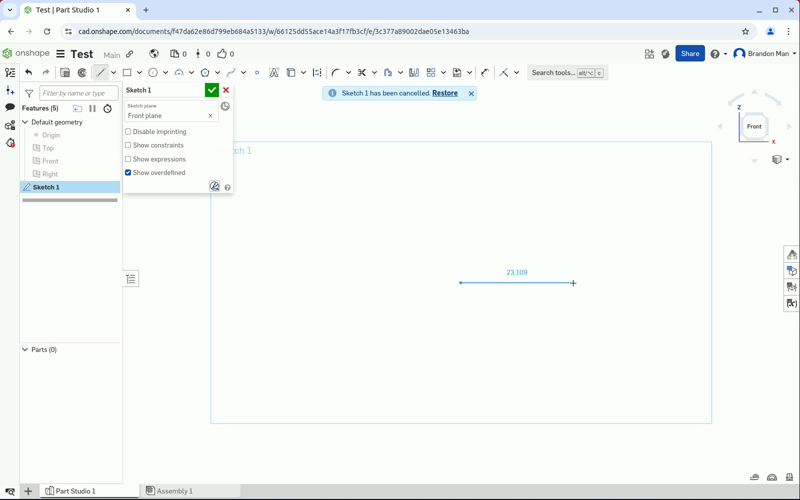
key_down(shift)
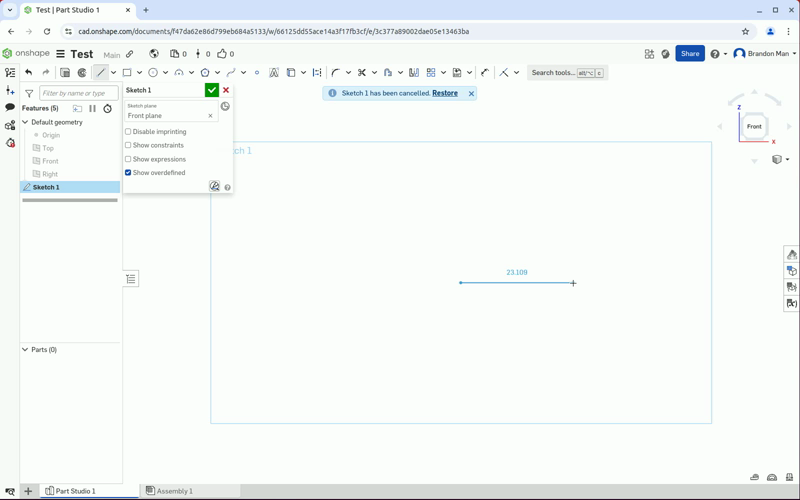
mouse_move(589, 282)
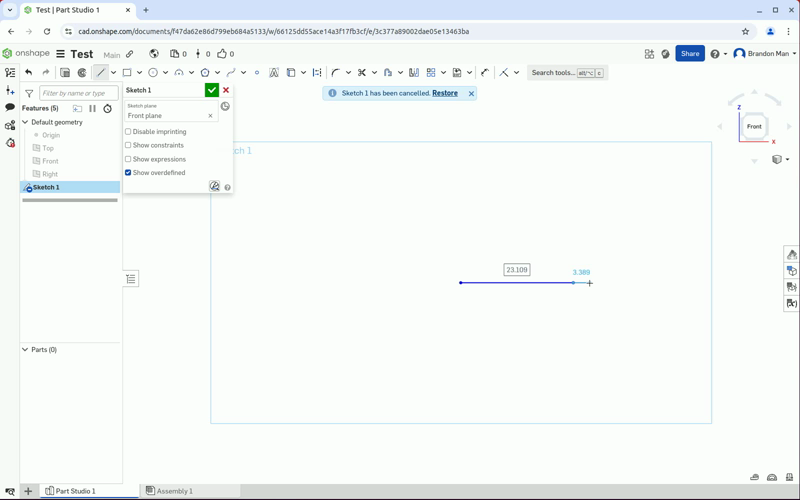
mouse_move(573, 245)
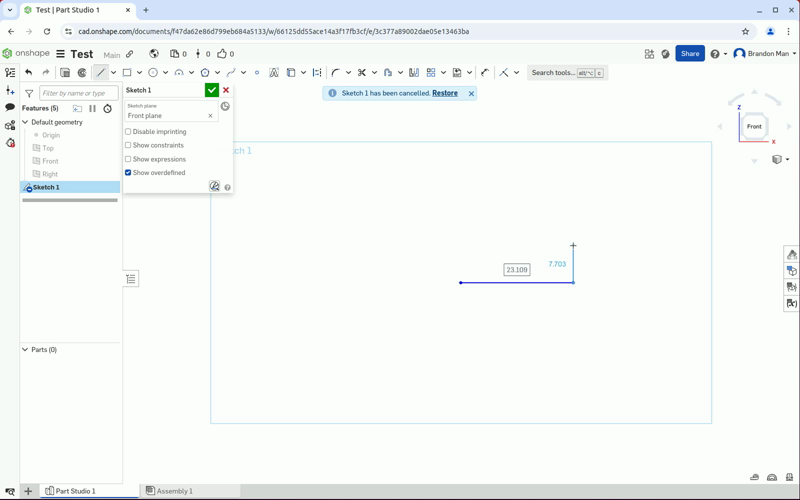
click(573, 245)
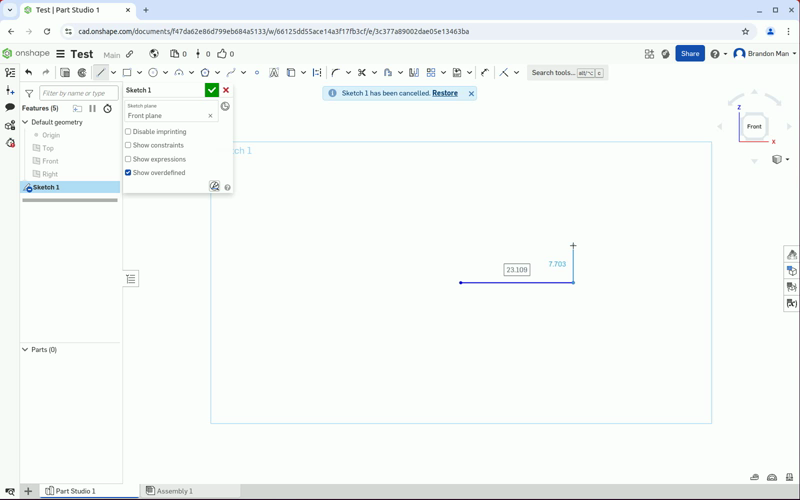
key_up(shift)
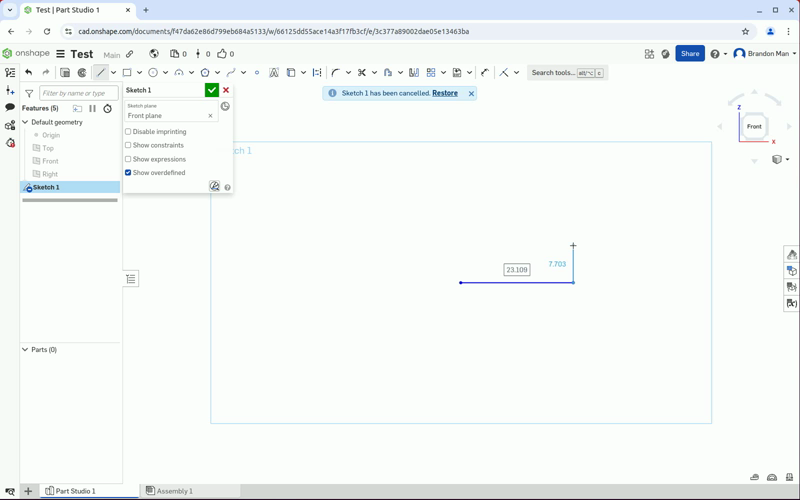
key_down(shift)
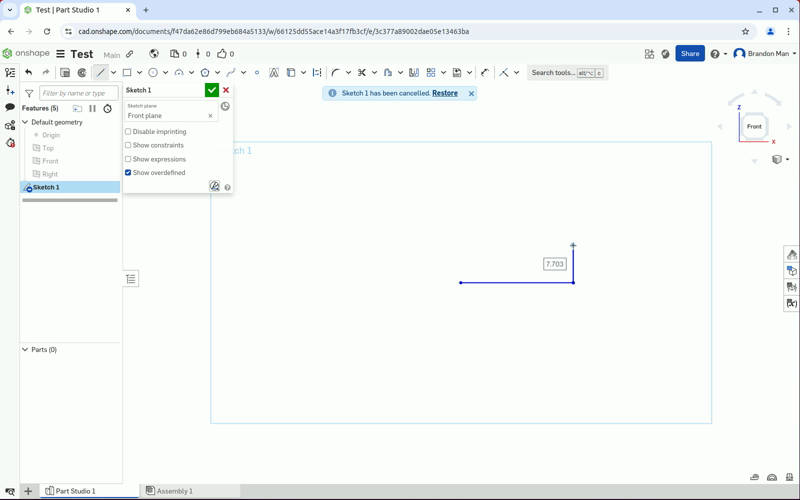
mouse_move(460, 245)
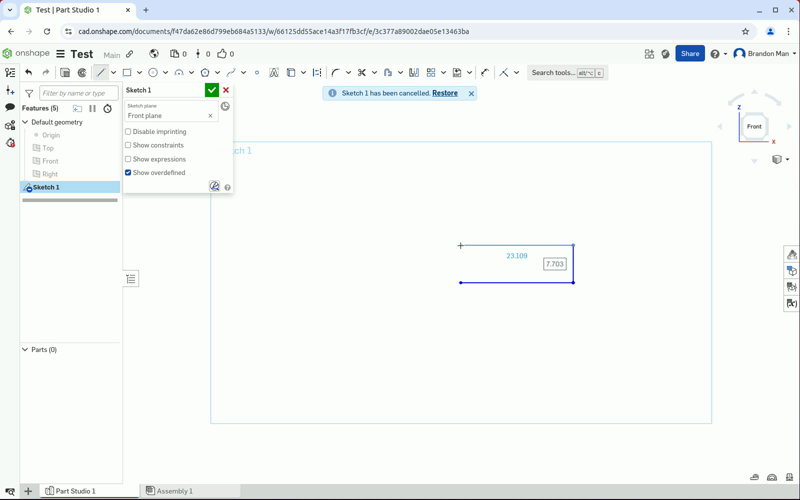
click(460, 245)
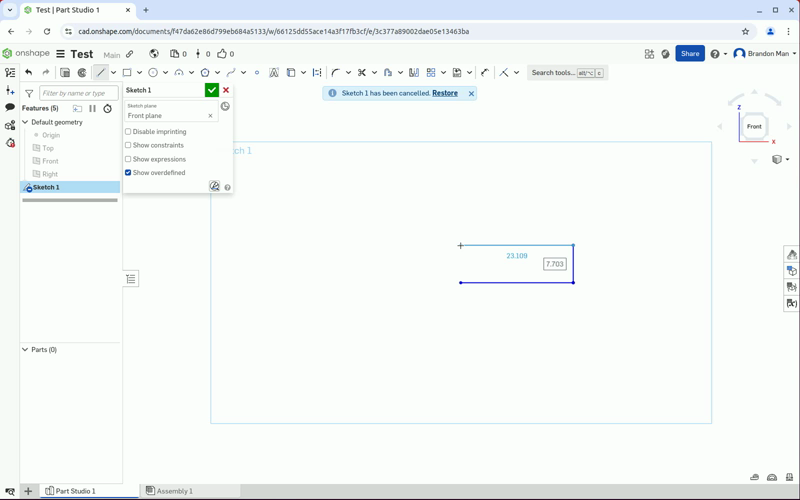
key_up(shift)
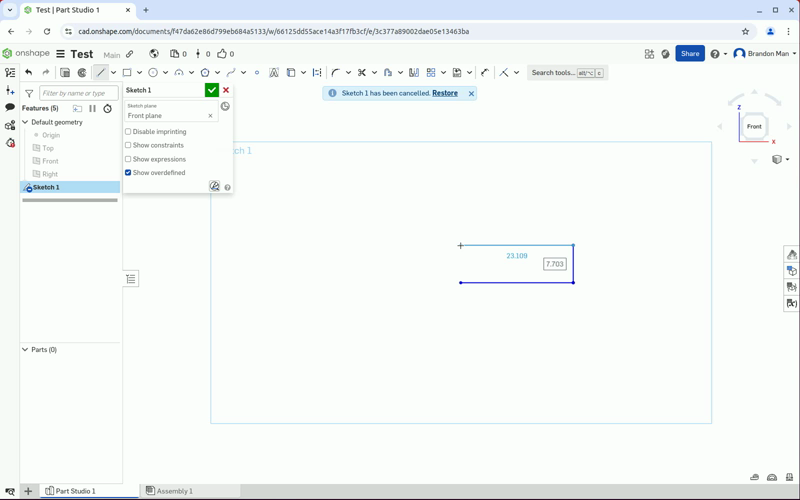
mouse_move(490, 245)
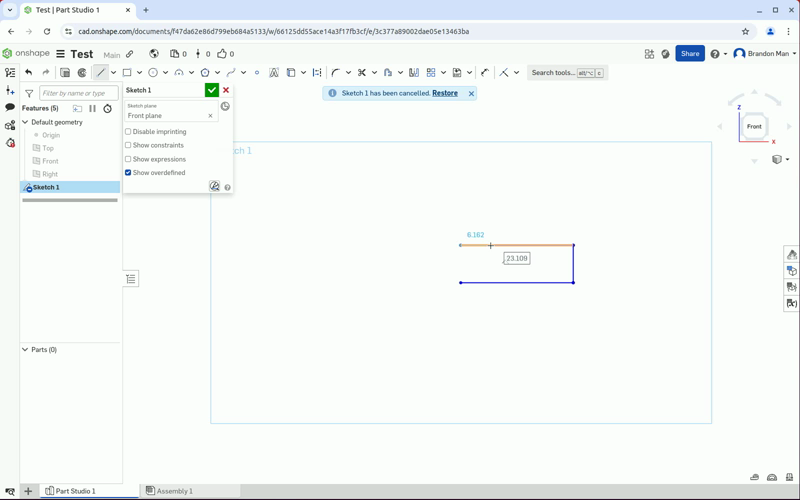
key_down(shift)
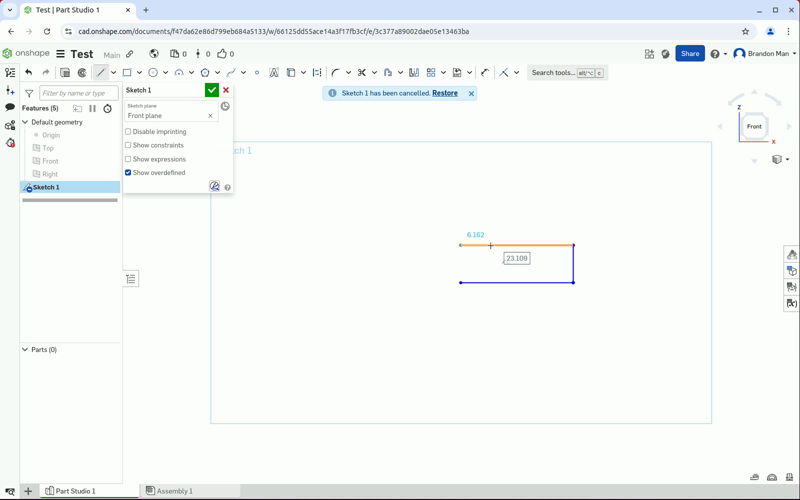
mouse_move(460, 282)
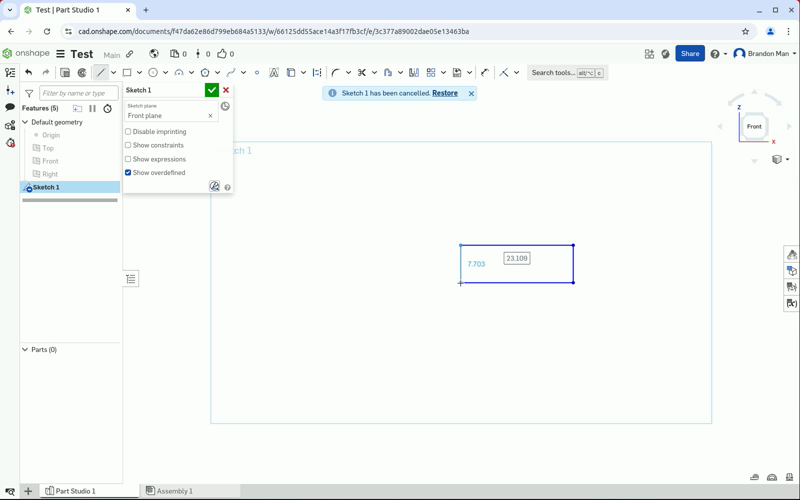
key_up(shift)
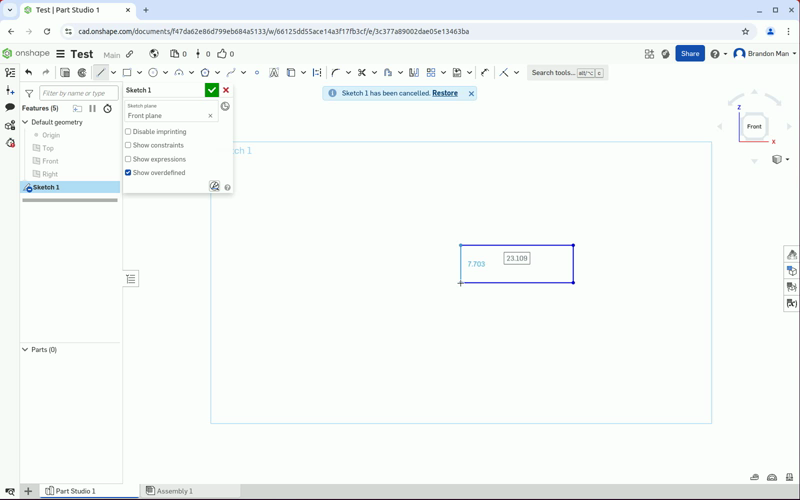
click(460, 282)
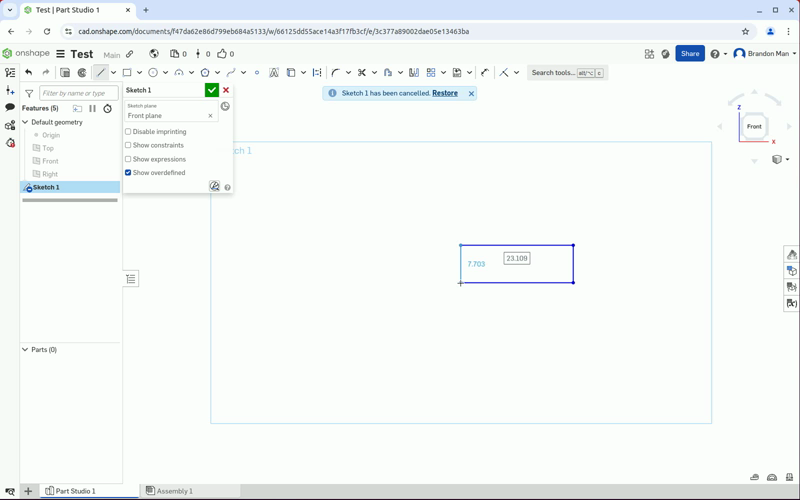
key(esc)
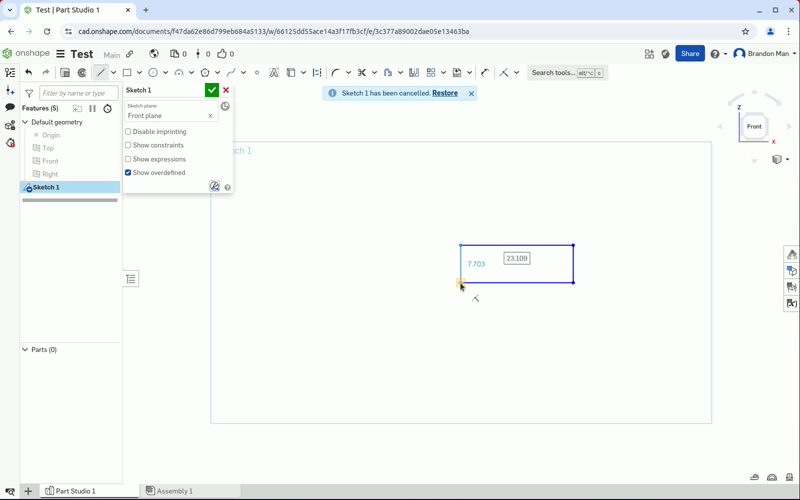
mouse_move(526, 265)
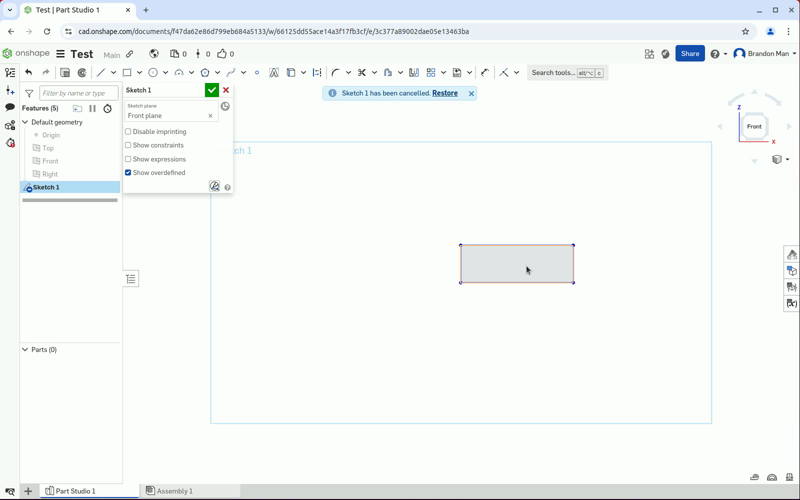
click(526, 265)
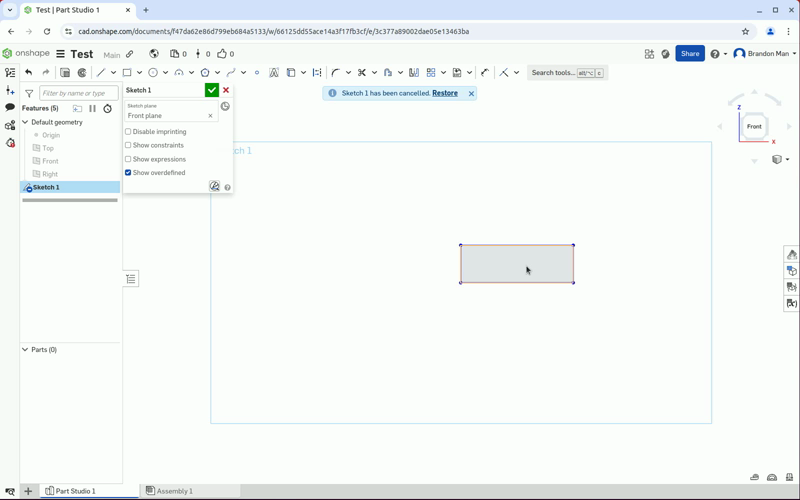
mouse_move(73, 352)
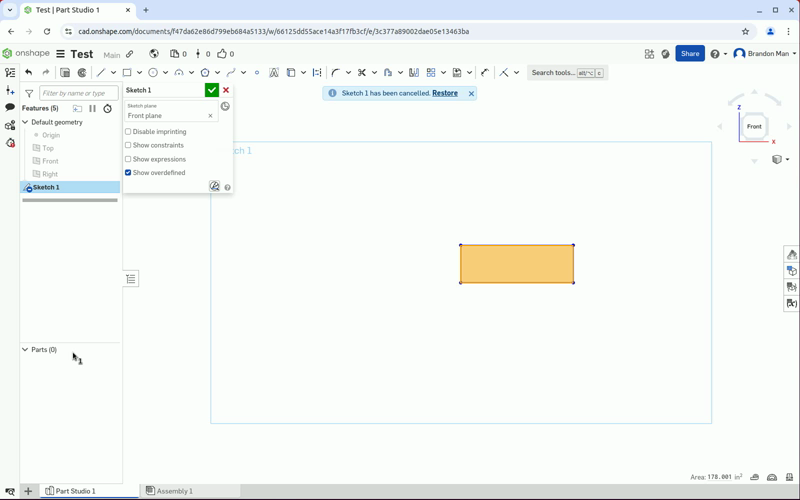
key(shift+y)
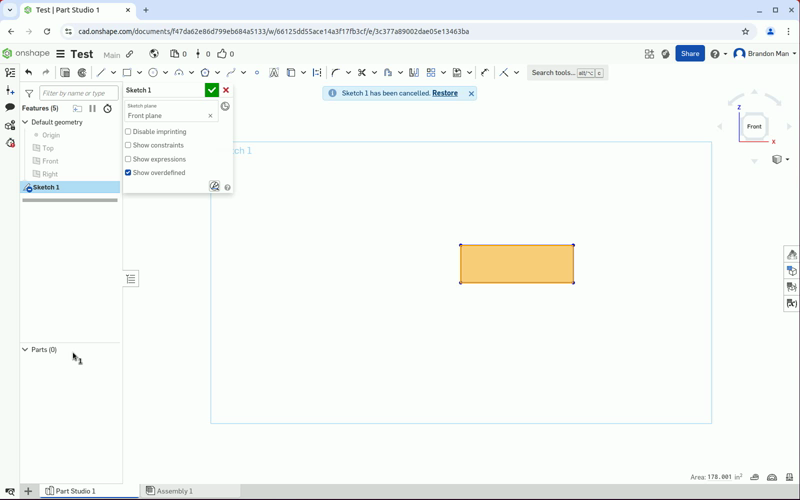
key(shift+e)
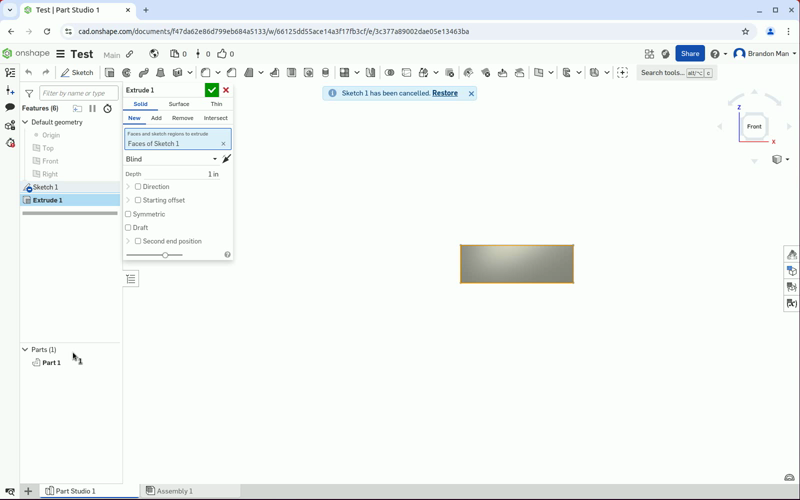
mouse_move(143, 106)
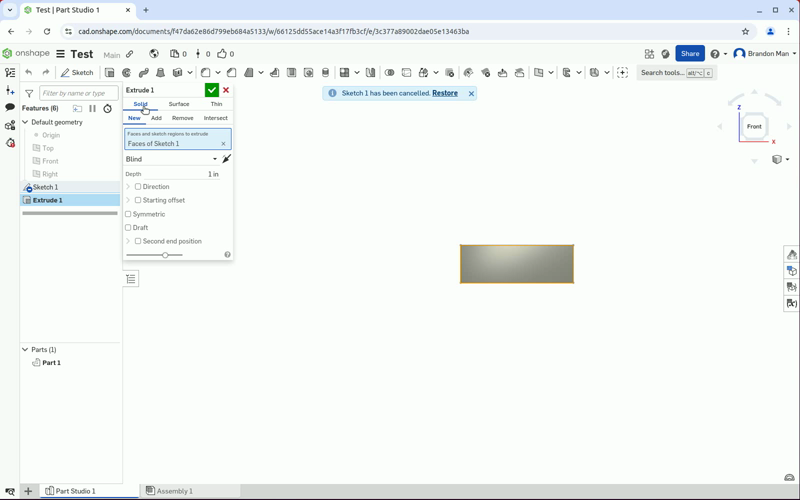
click(143, 106)
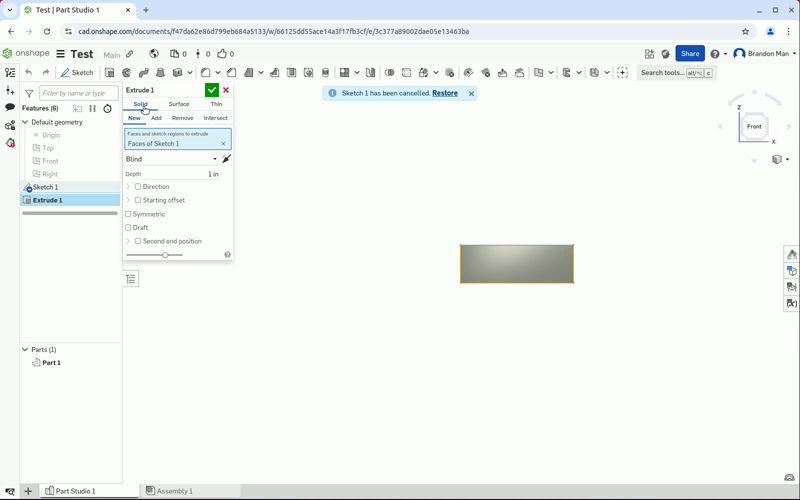
mouse_move(137, 120)
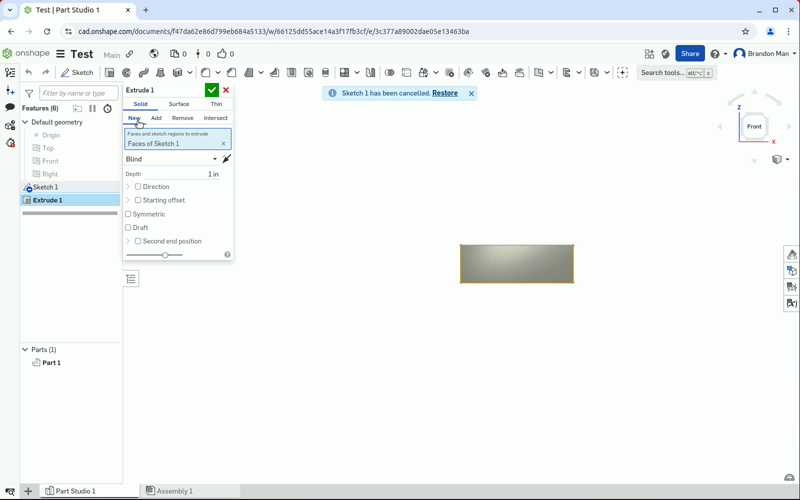
click(137, 120)
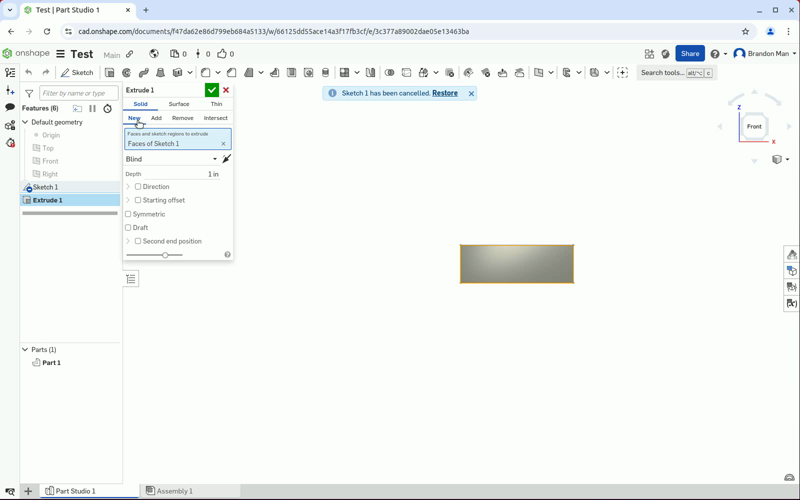
key(tab, 4)
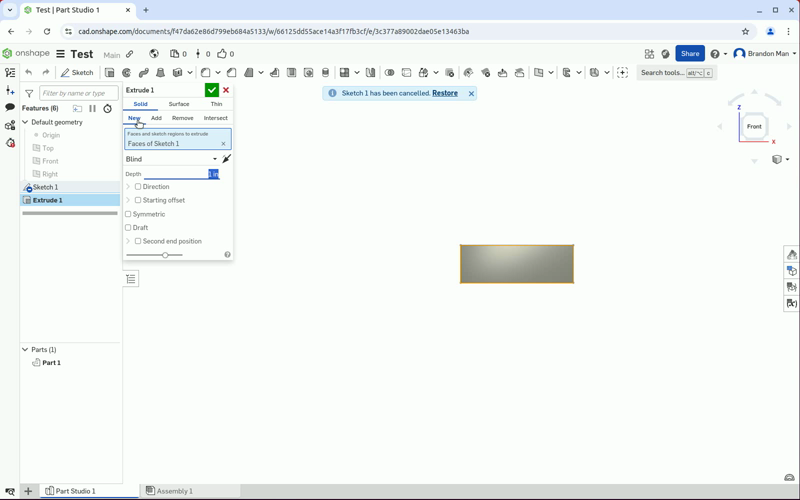
text(-11.554)
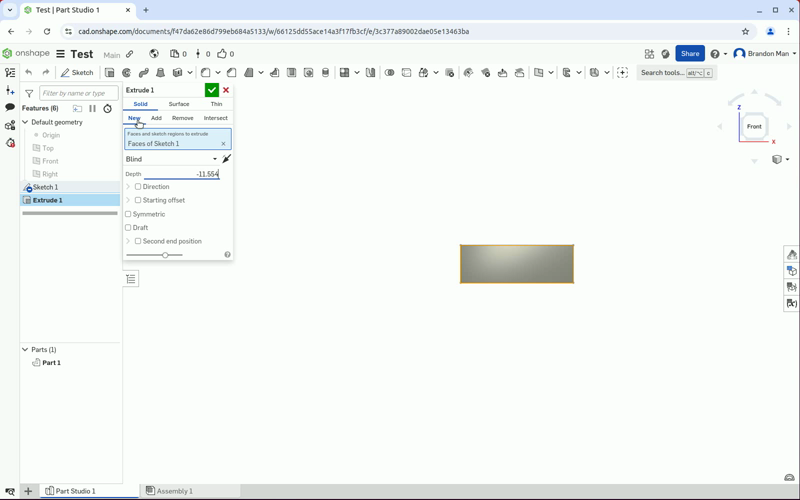
key(enter)
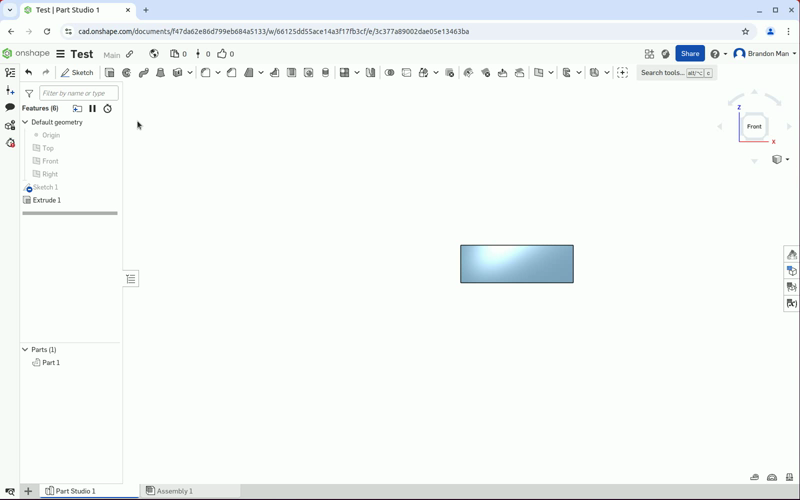
key(shift+h)
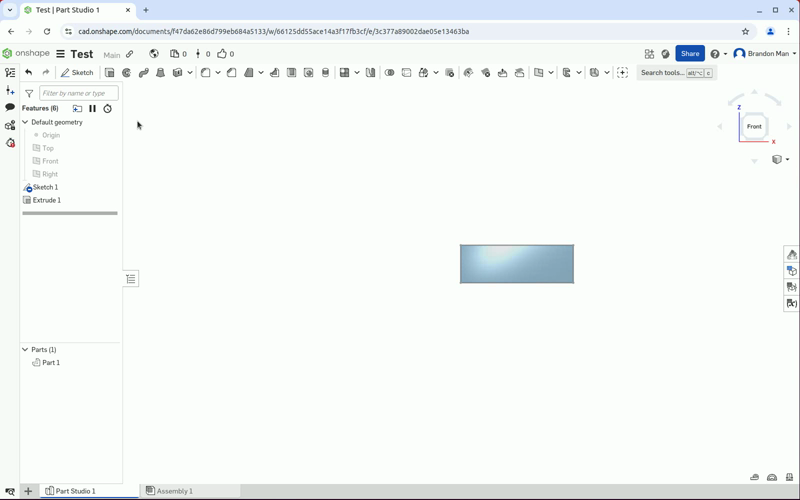
key(shift+h)
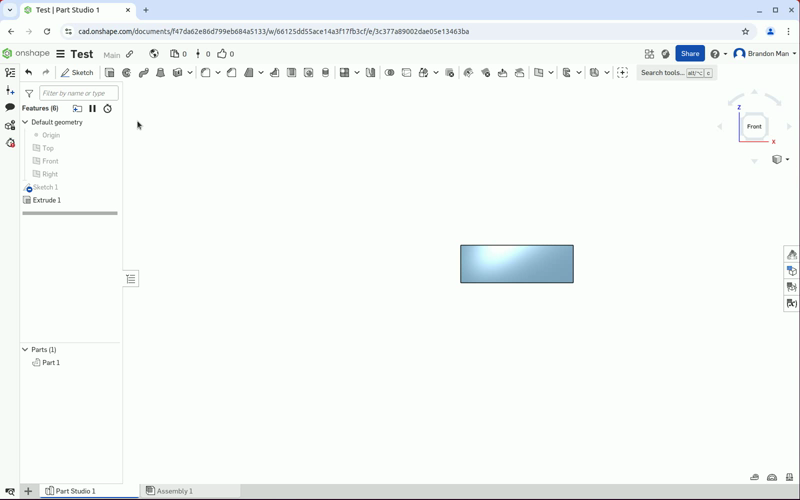
mouse_move(73, 189)
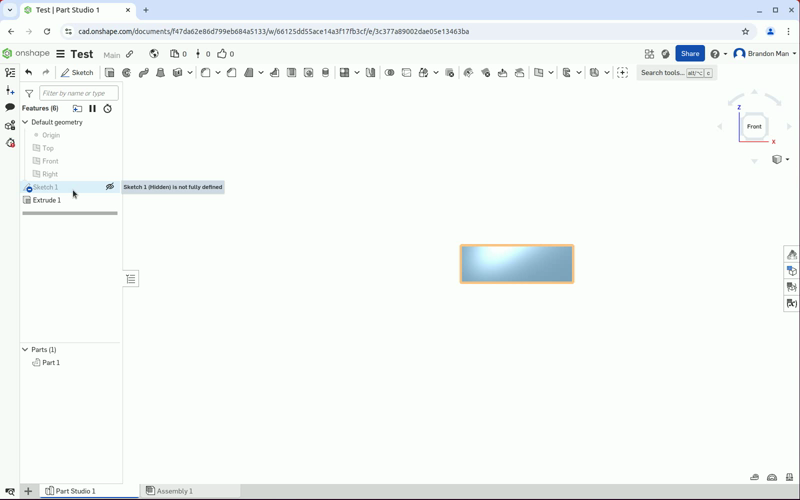
click(73, 189)
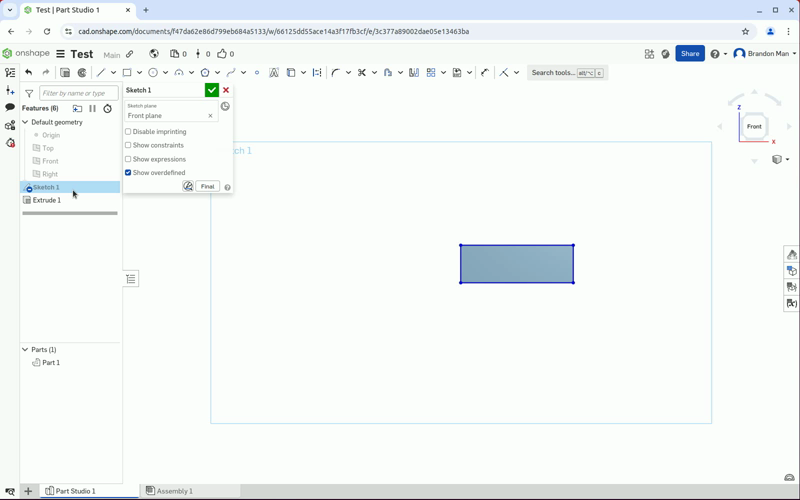
mouse_move(229, 92)
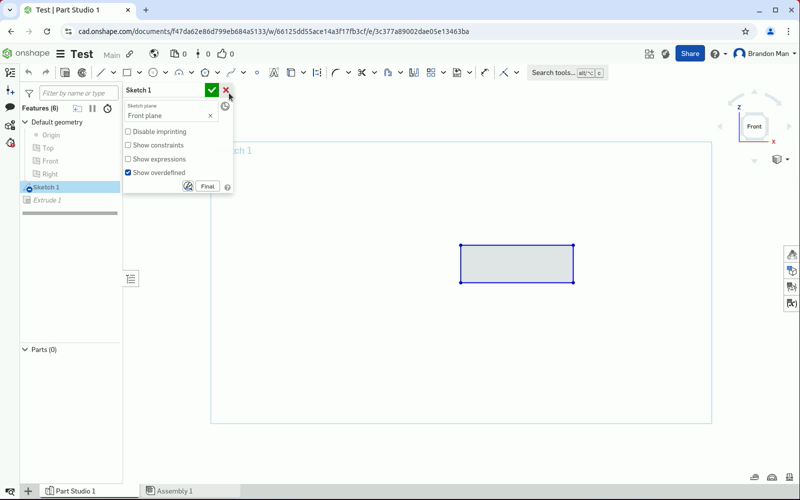
click(229, 92)
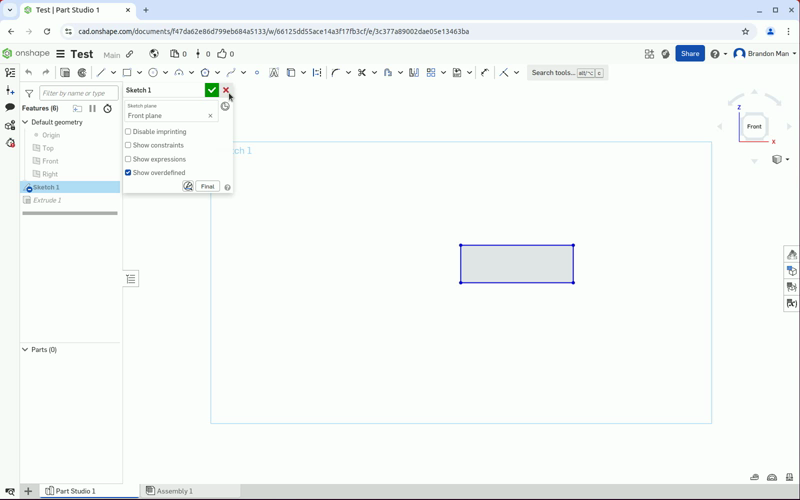
key(shift+s)
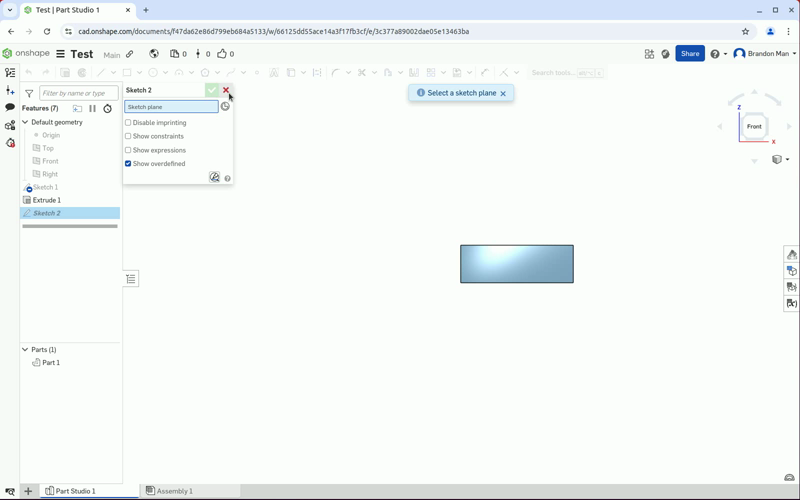
mouse_move(73, 163)
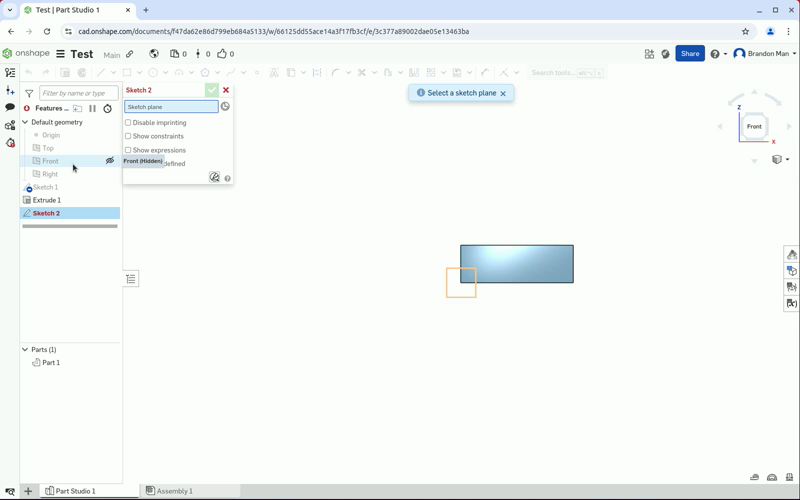
click(73, 163)
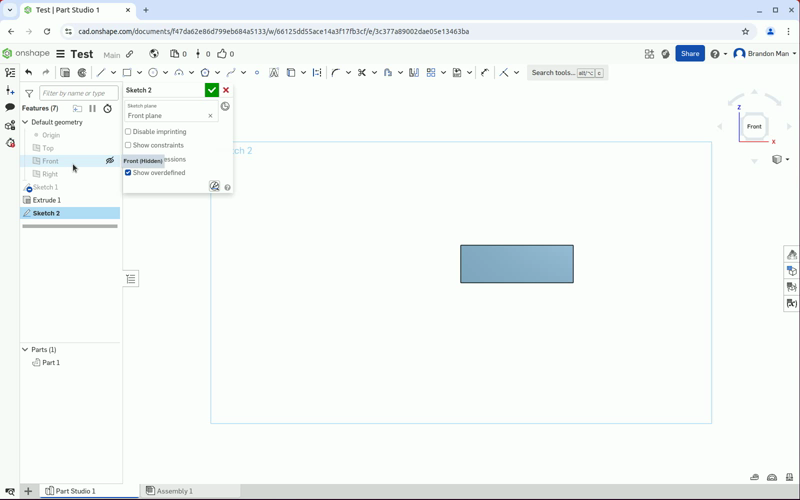
mouse_move(73, 352)
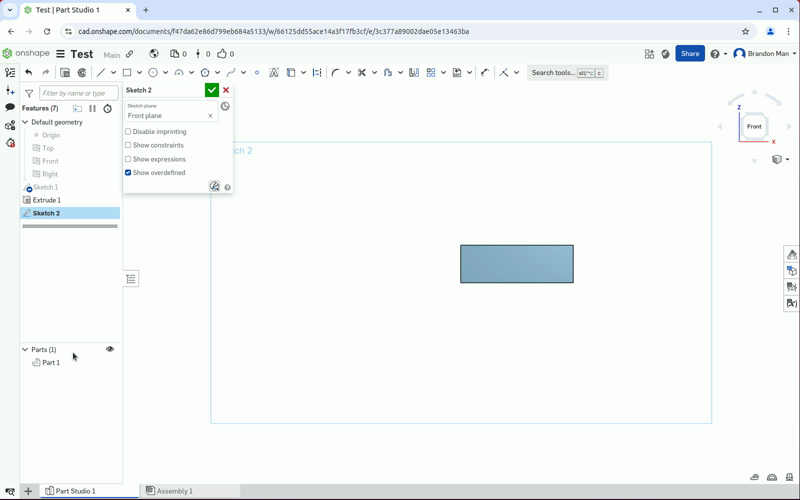
key(y)
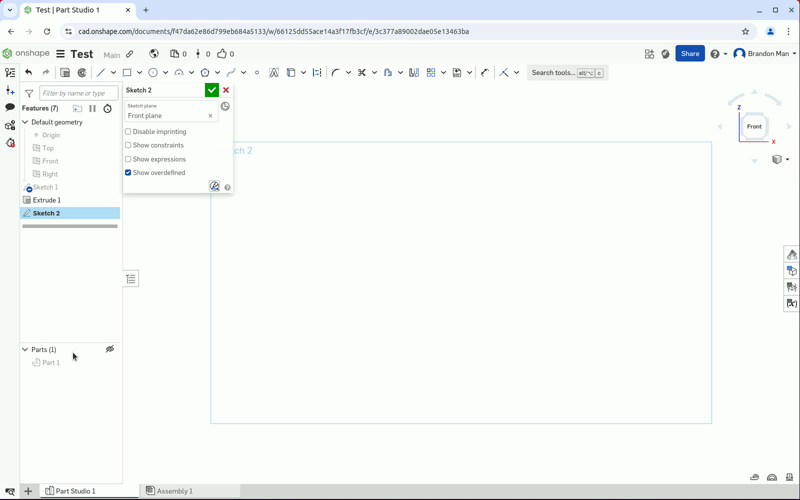
key(l)
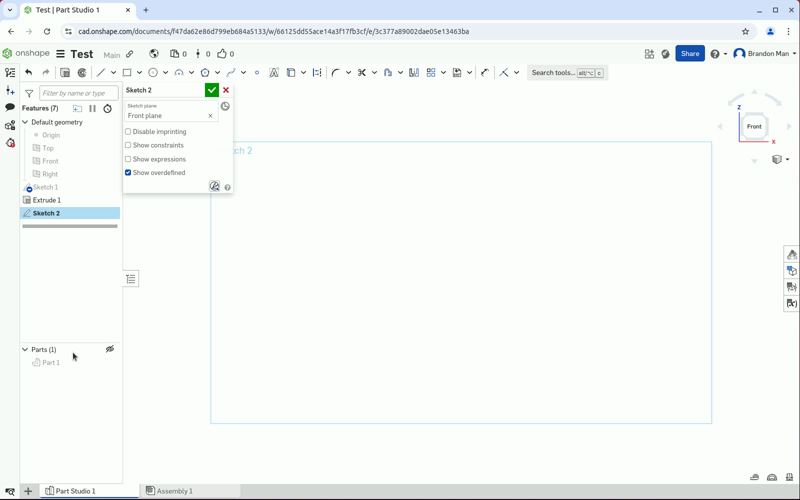
key_down(shift)
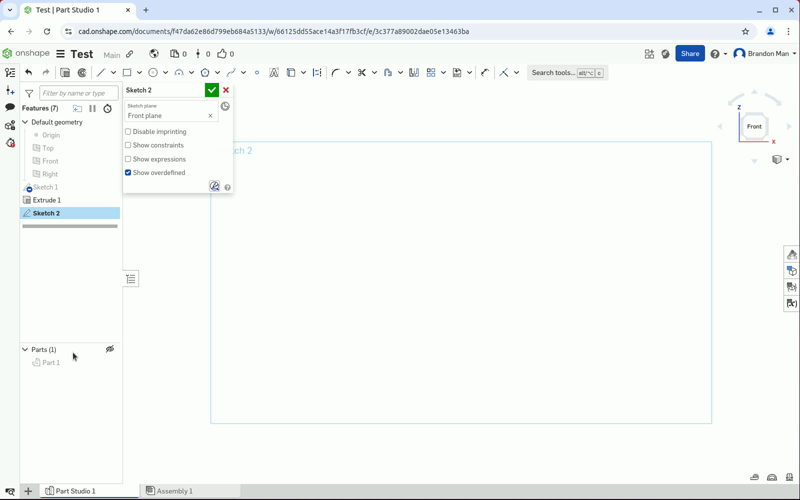
mouse_move(535, 264)
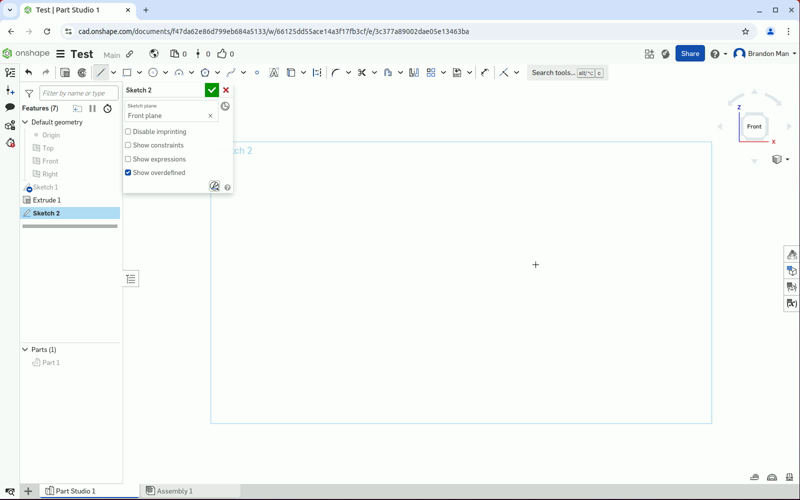
click(535, 264)
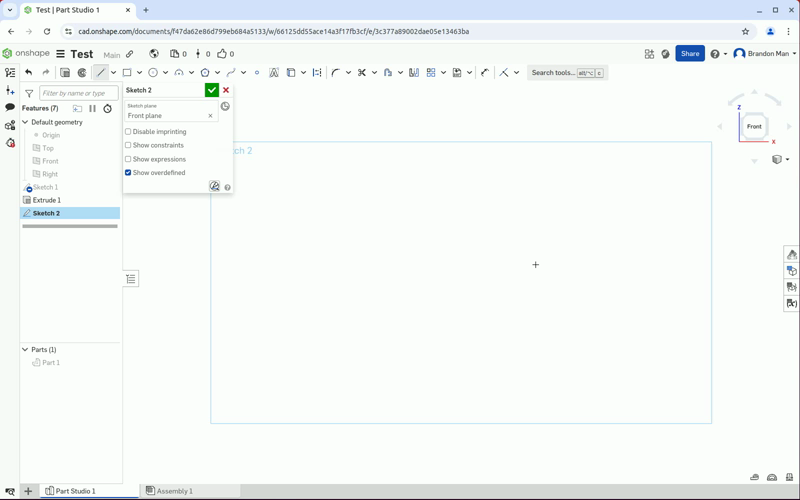
key_up(shift)
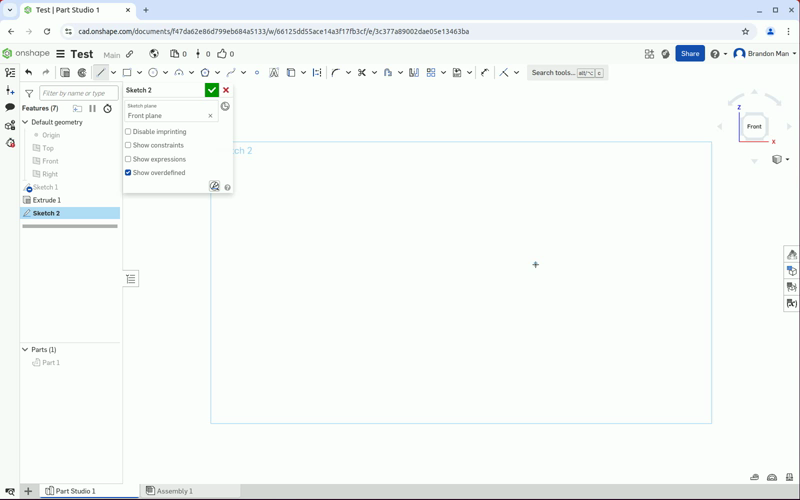
key_down(shift)
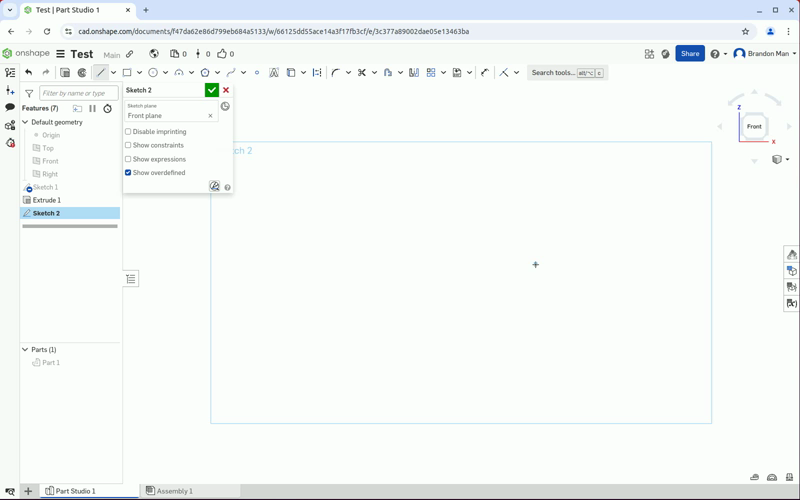
mouse_move(565, 264)
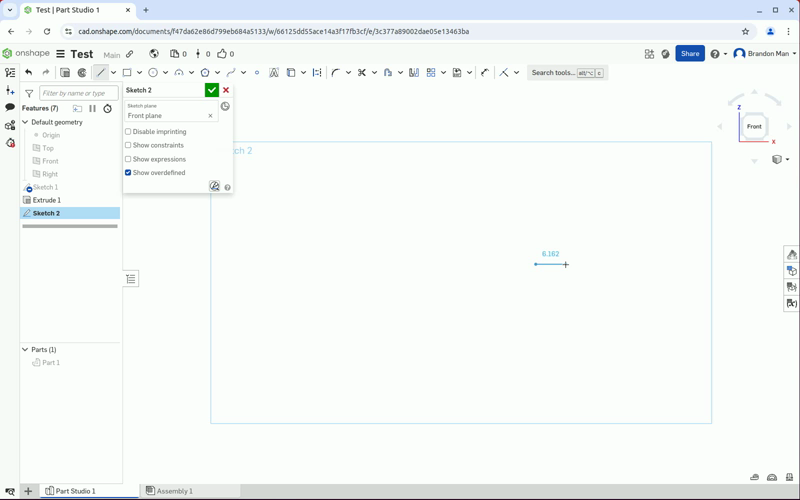
mouse_move(574, 264)
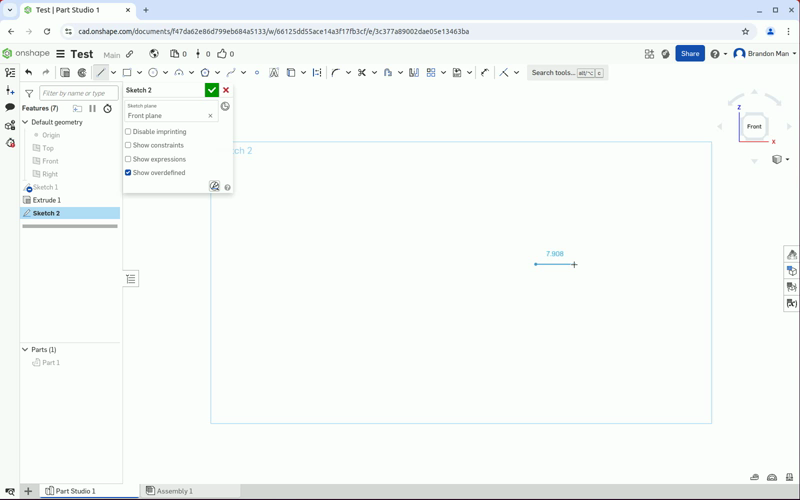
click(574, 264)
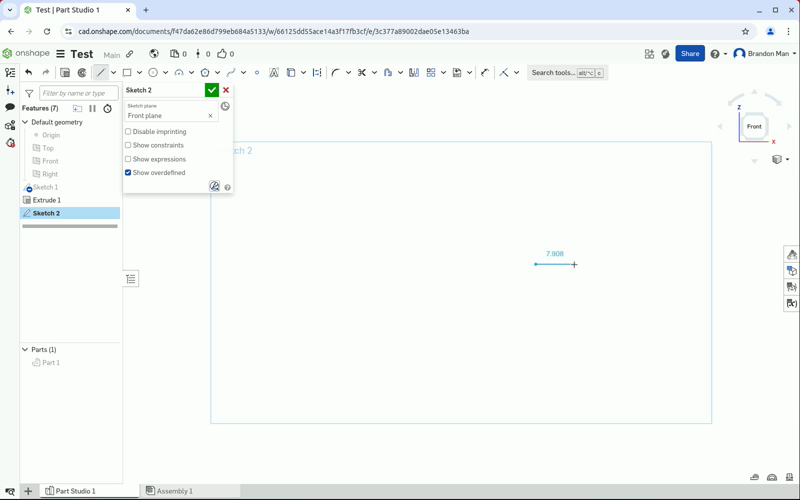
key_up(shift)
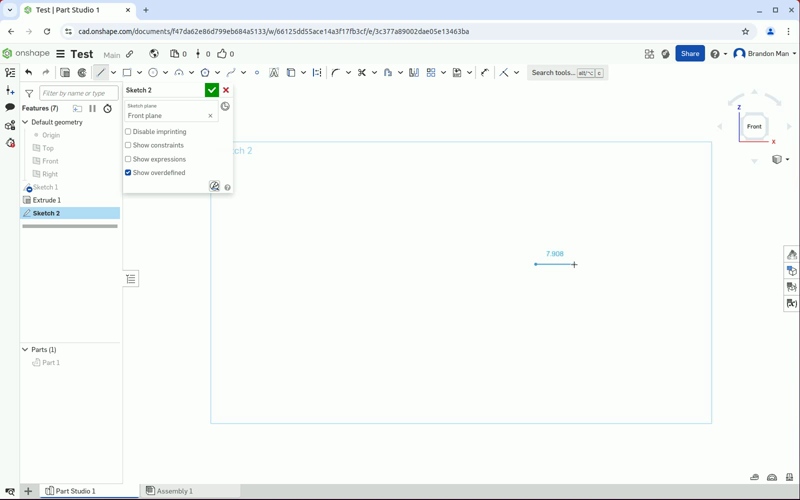
key_down(shift)
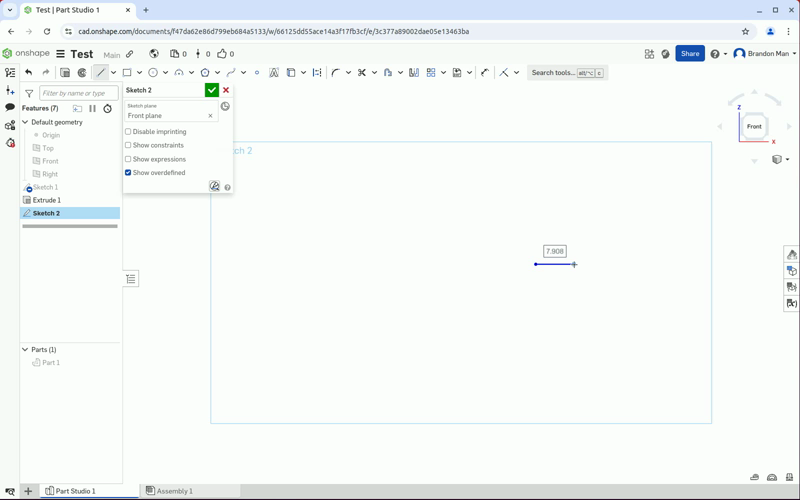
mouse_move(589, 264)
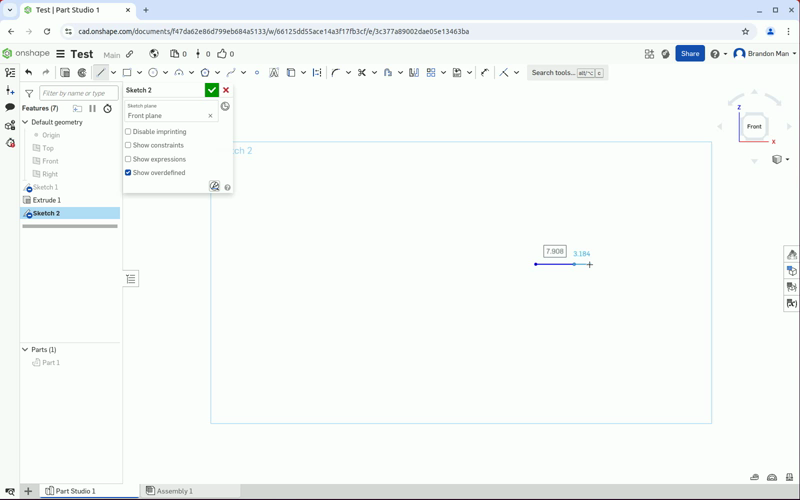
mouse_move(574, 244)
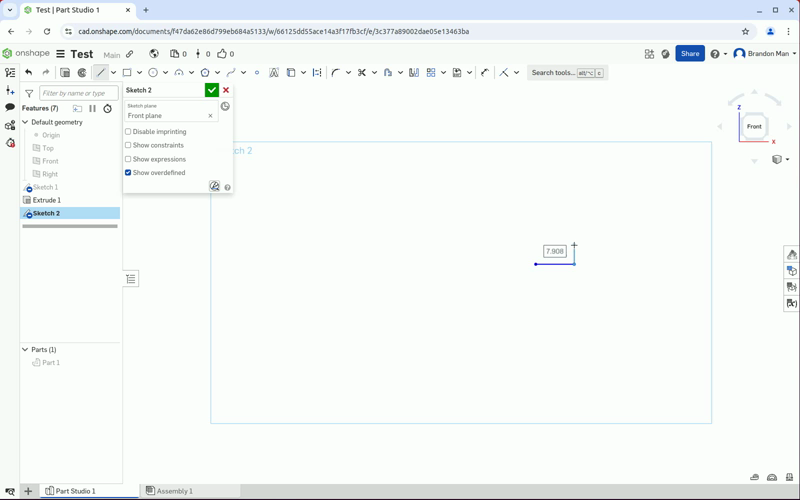
click(574, 244)
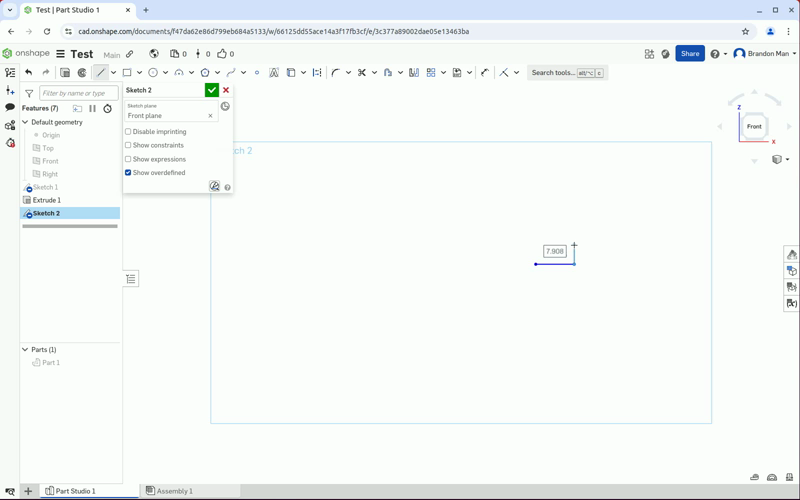
key_up(shift)
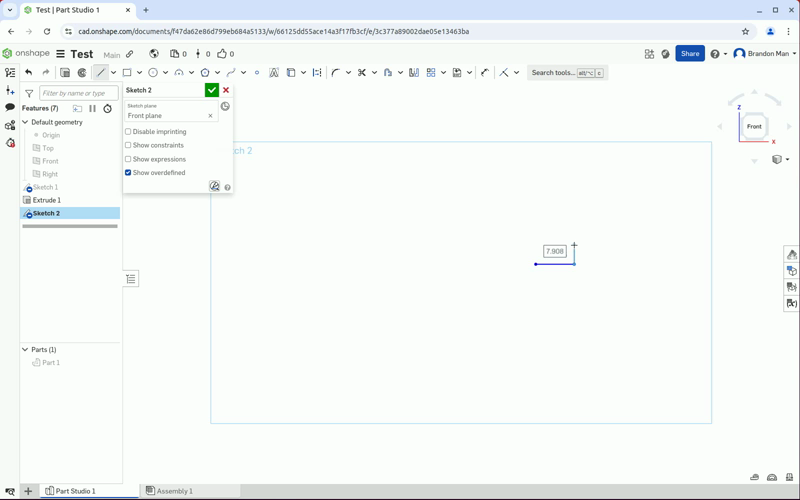
key_down(shift)
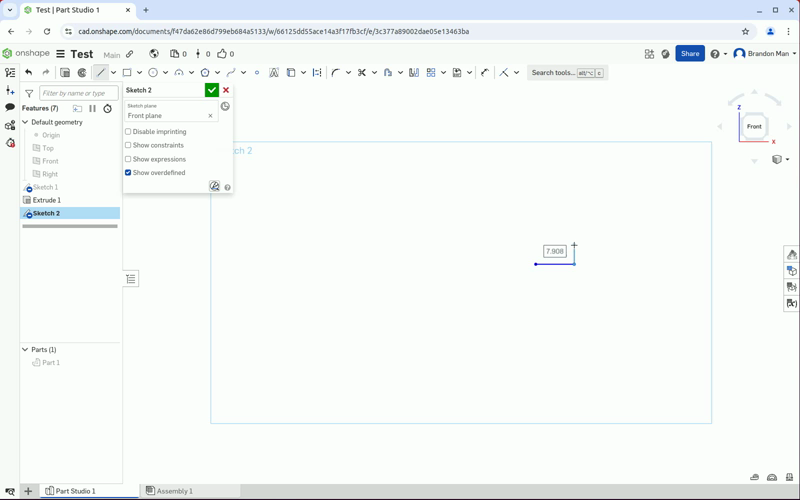
mouse_move(589, 244)
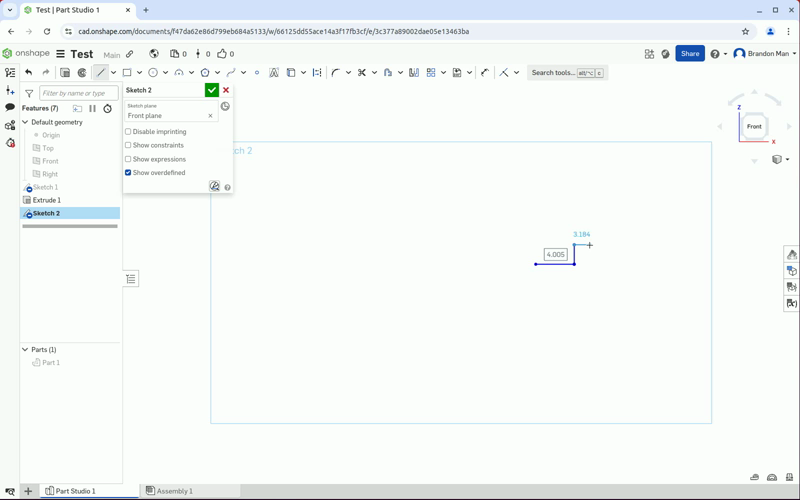
mouse_move(535, 244)
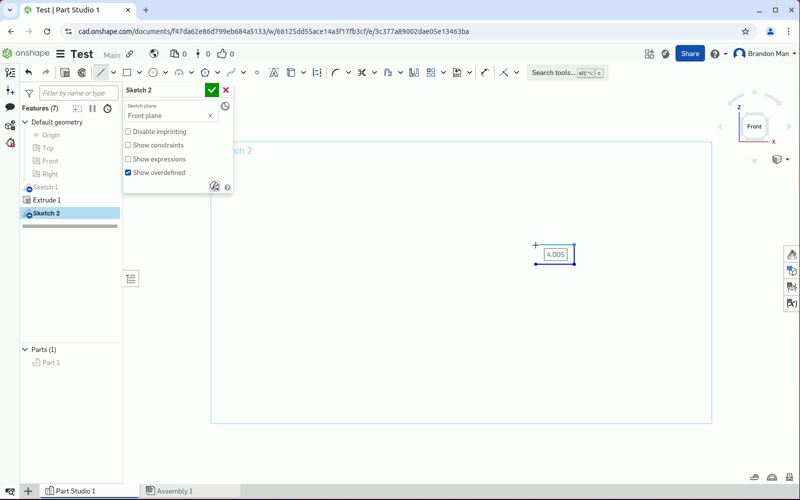
click(535, 244)
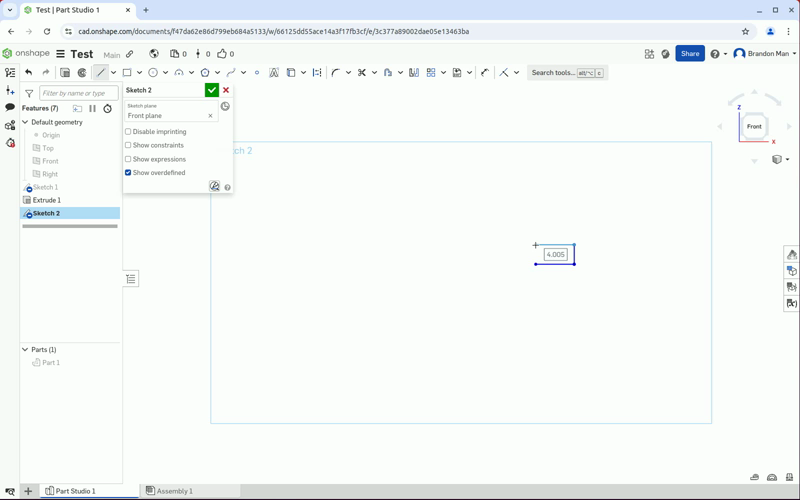
key_up(shift)
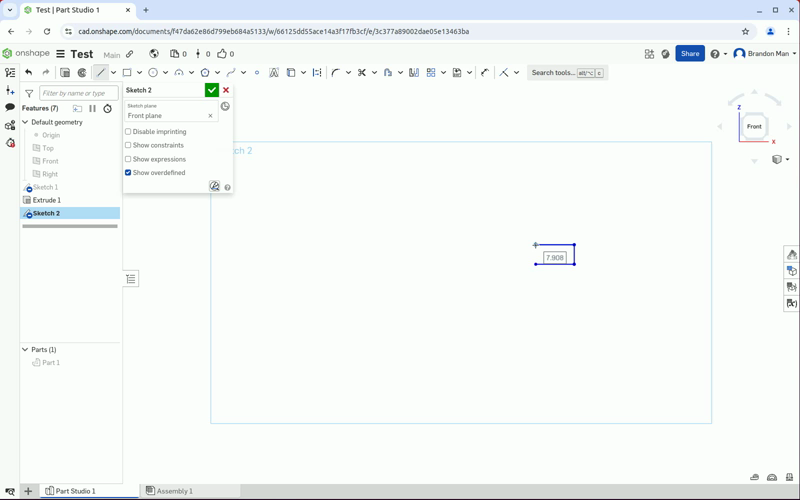
mouse_move(565, 244)
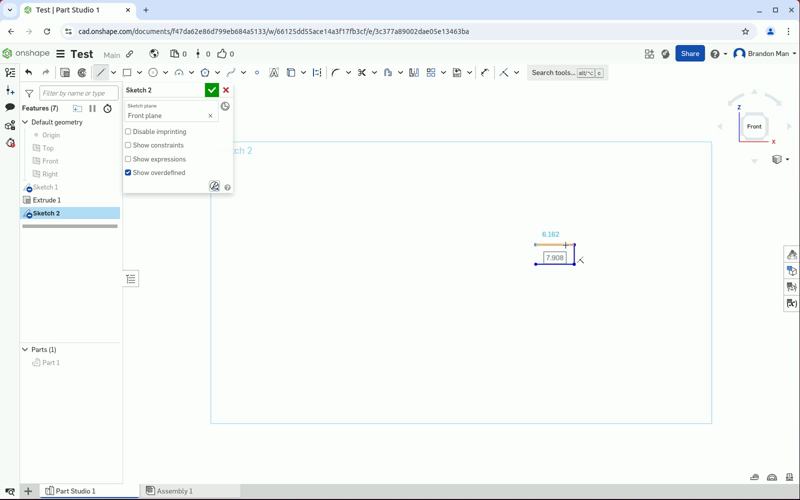
key_down(shift)
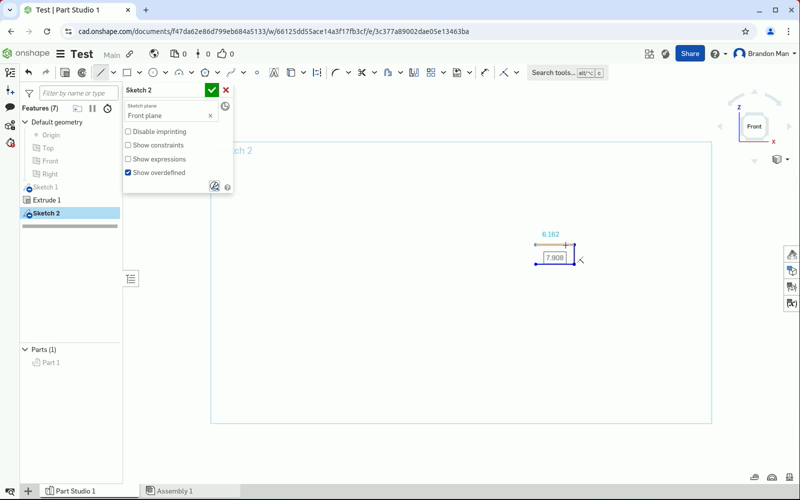
mouse_move(535, 264)
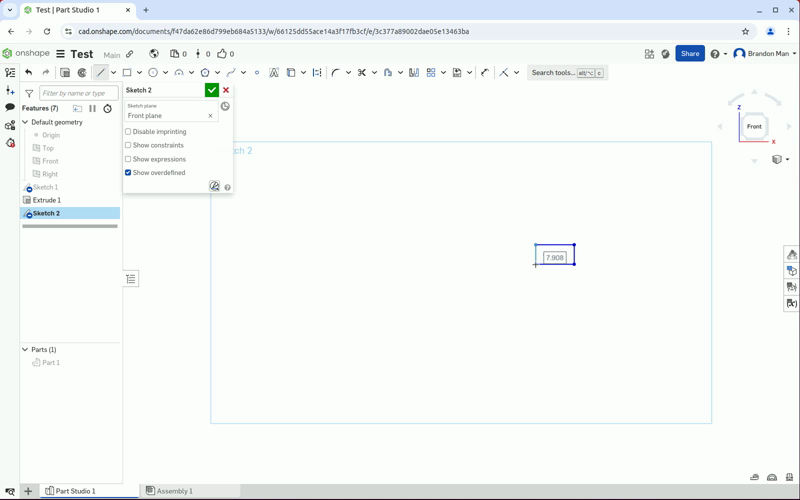
key_up(shift)
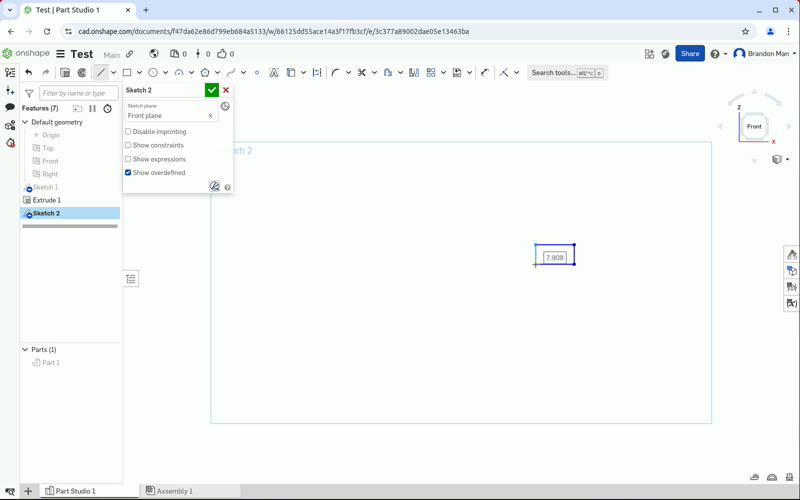
click(535, 264)
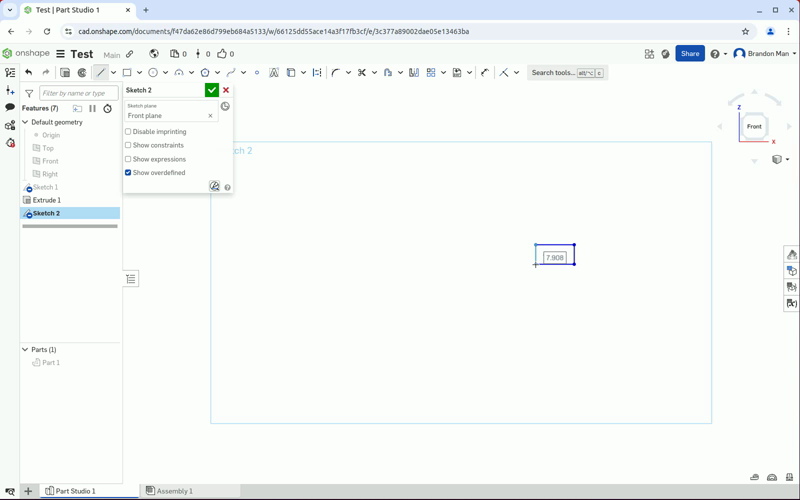
key(esc)
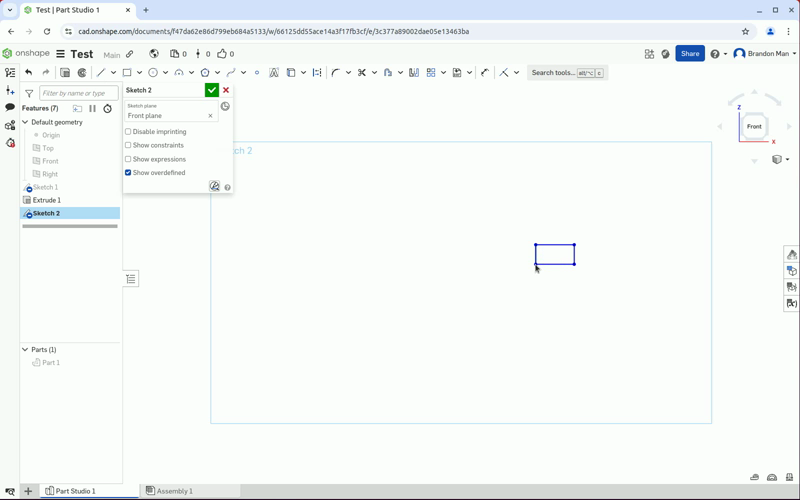
mouse_move(541, 247)
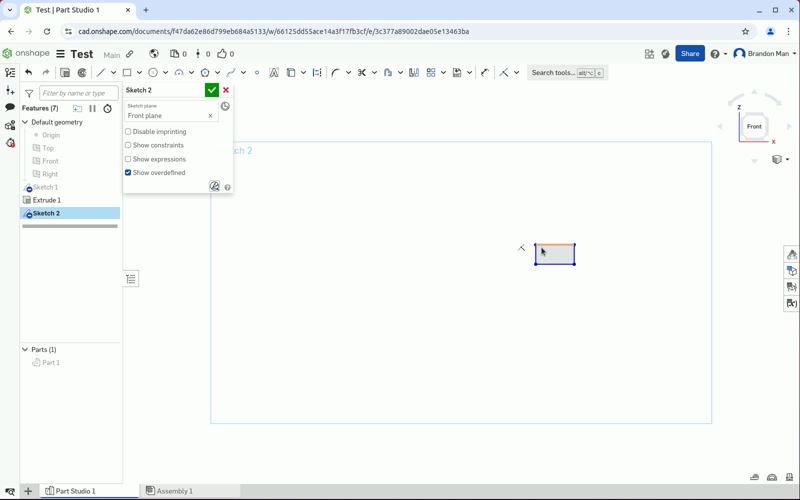
scroll(6)
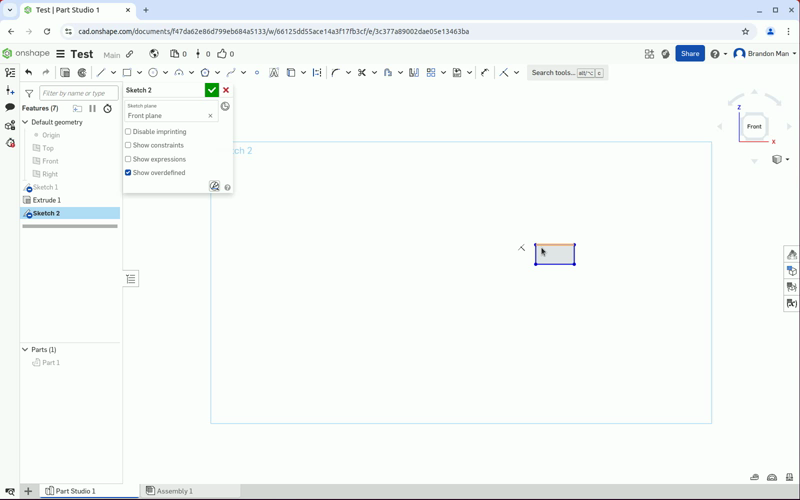
scroll(6)
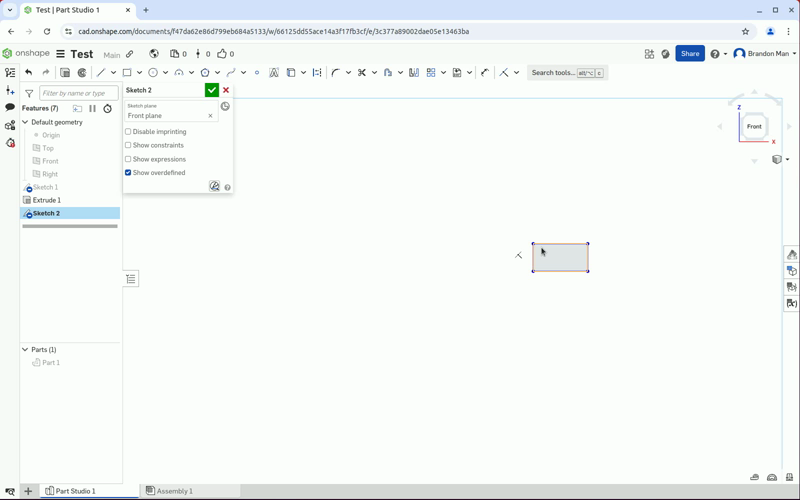
scroll(6)
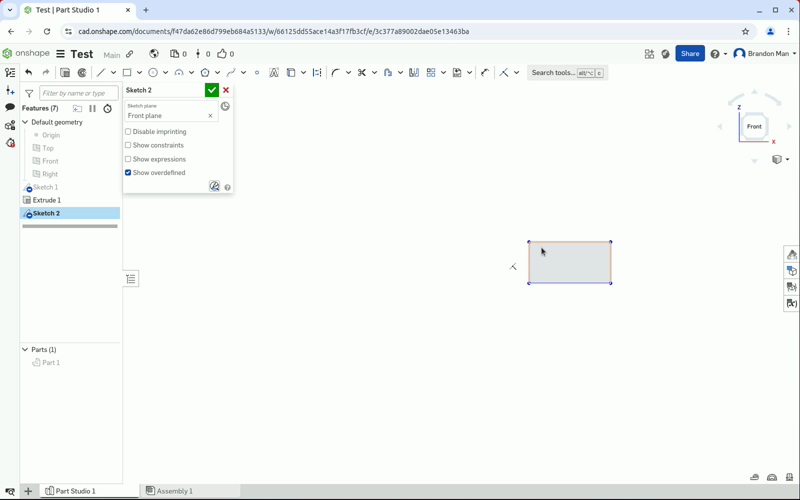
scroll(6)
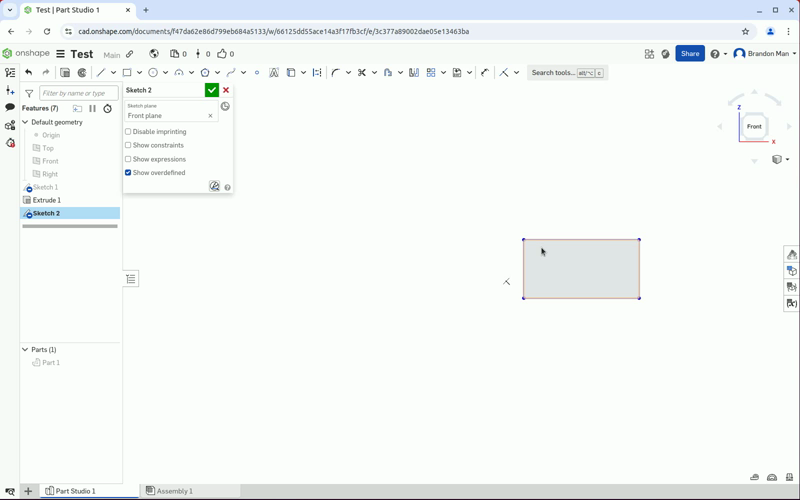
scroll(6)
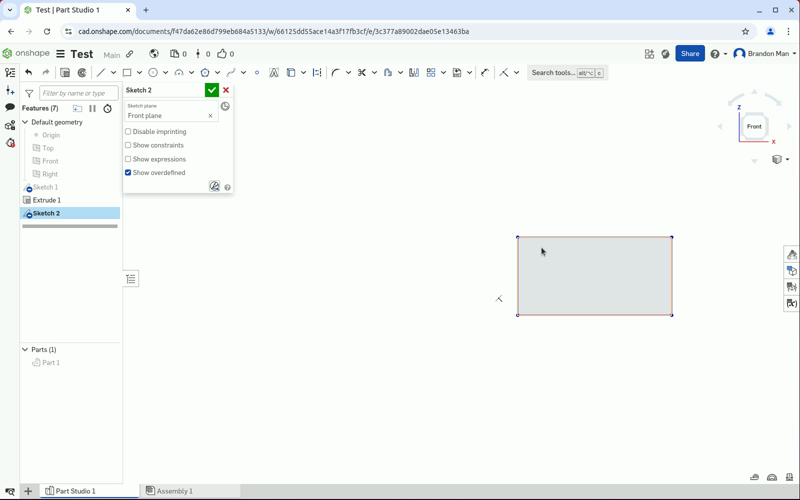
scroll(6)
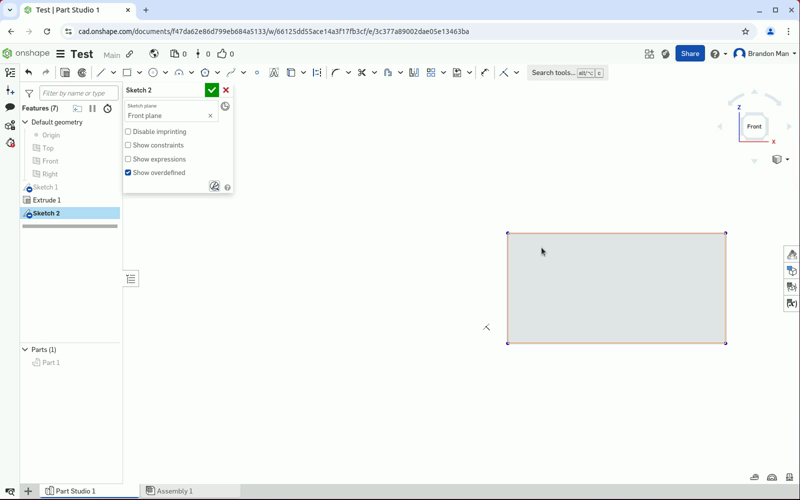
scroll(6)
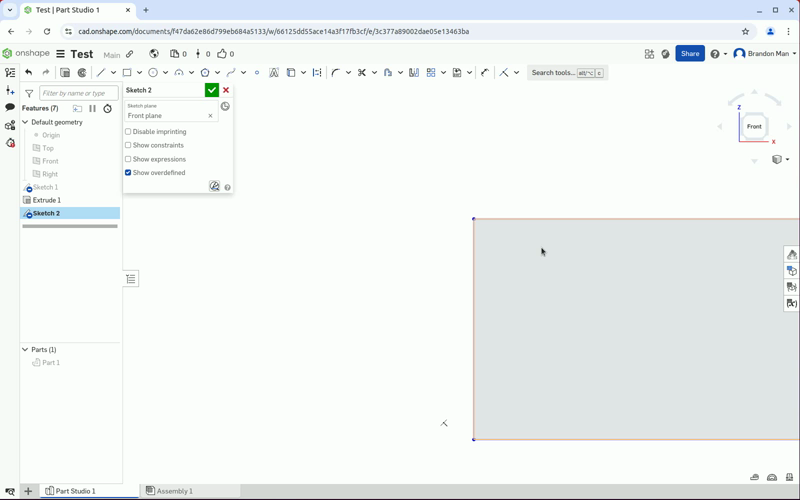
click(541, 247)
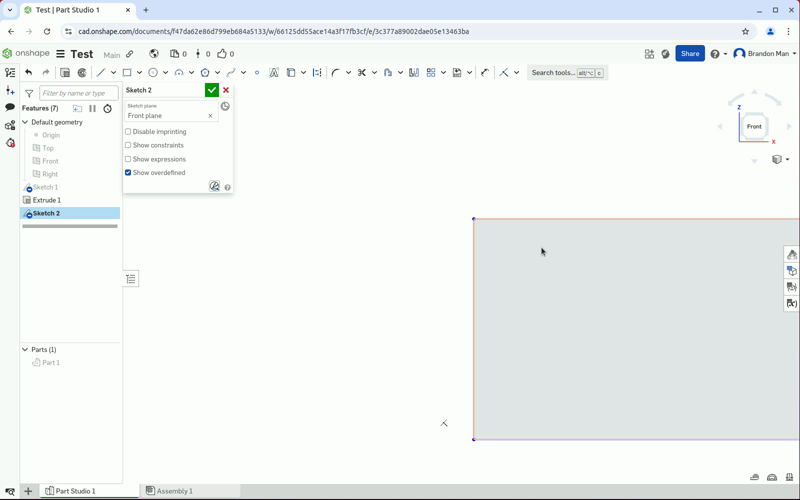
scroll(-6)
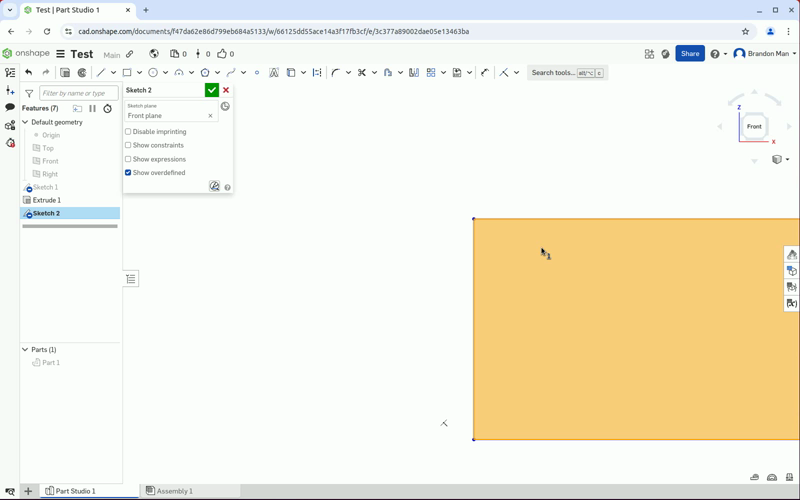
scroll(-6)
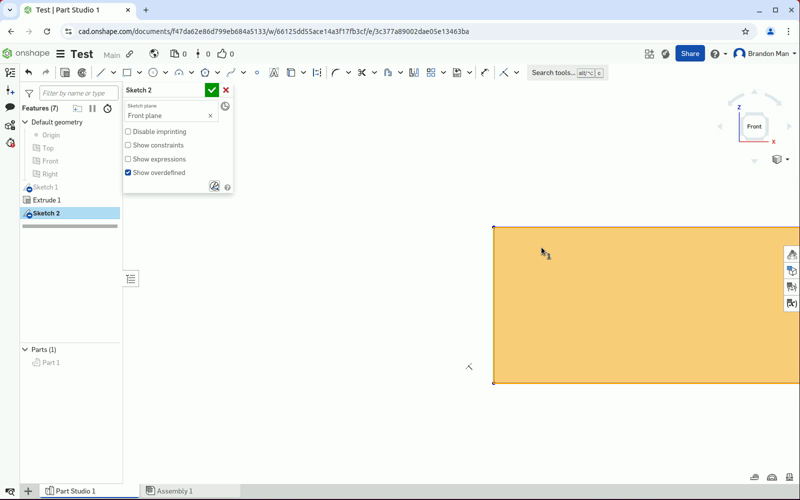
scroll(-6)
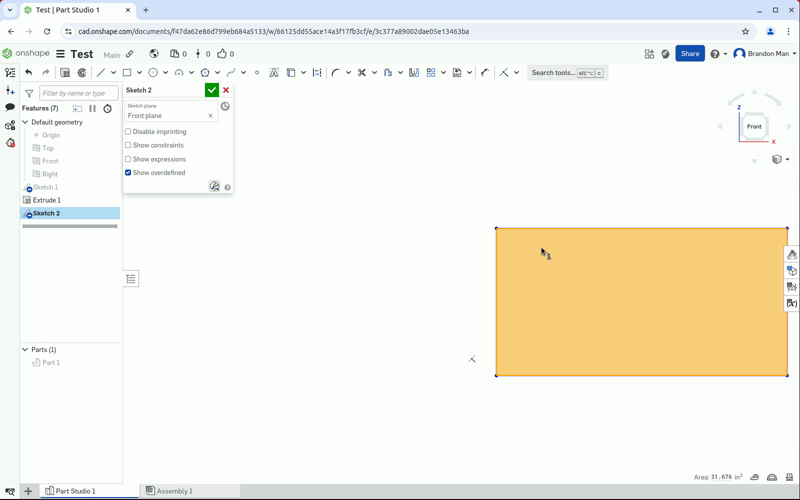
scroll(-6)
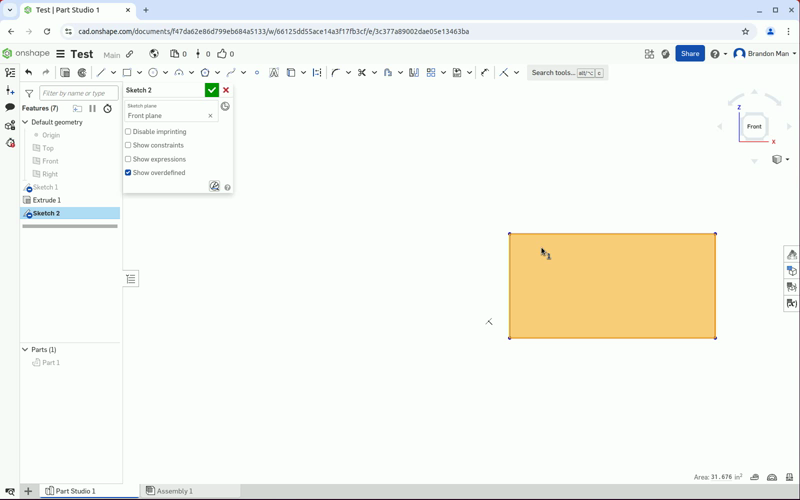
scroll(-6)
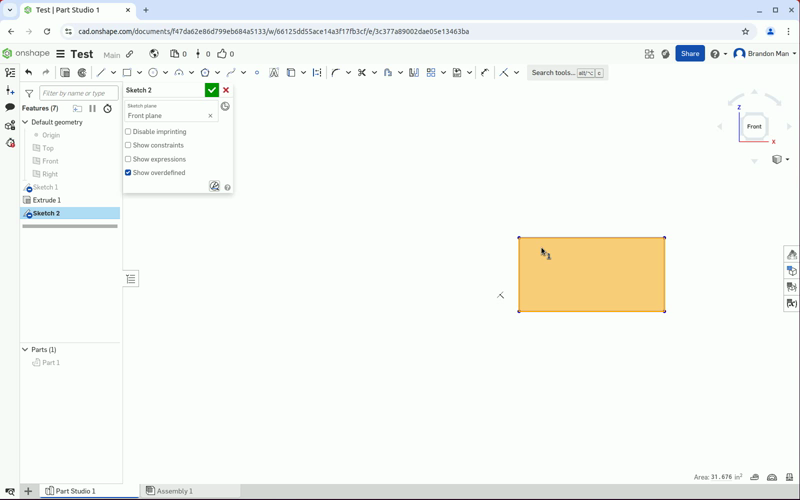
scroll(-6)
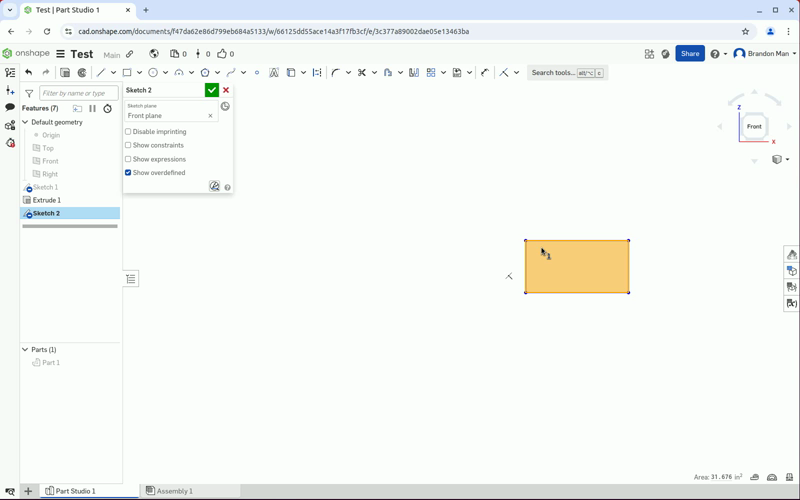
scroll(-6)
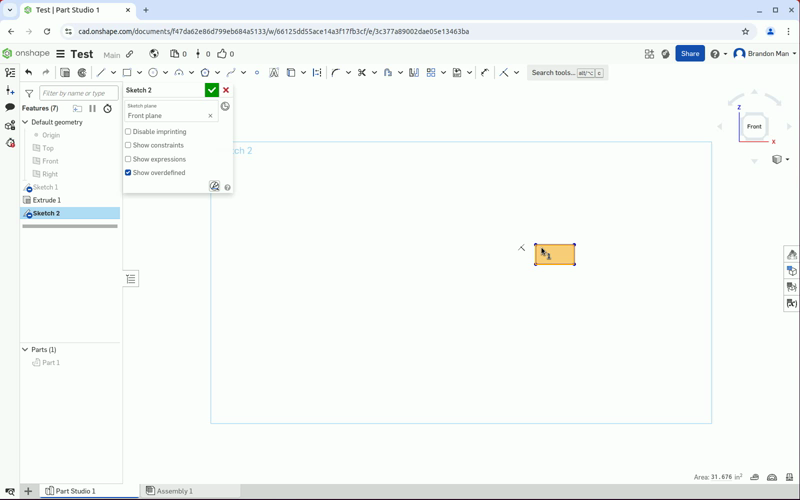
mouse_move(73, 352)
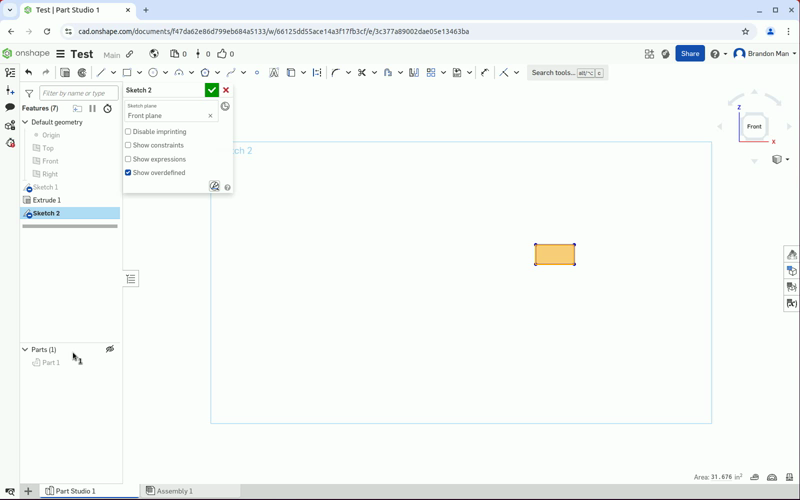
key(shift+y)
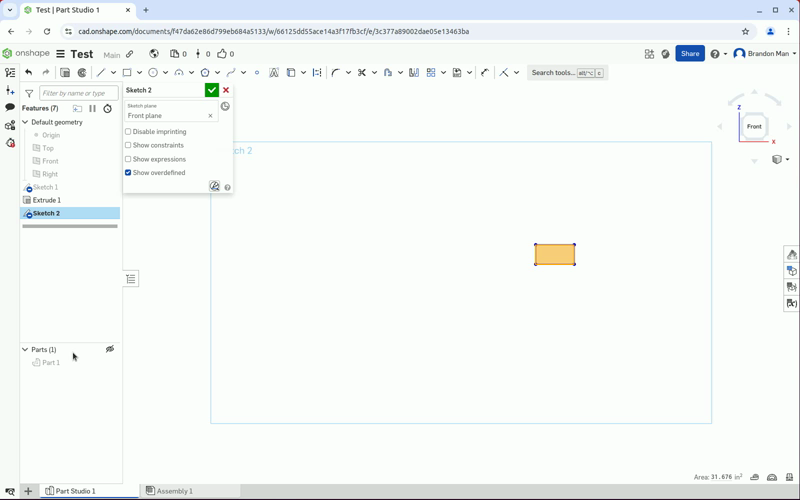
key(shift+e)
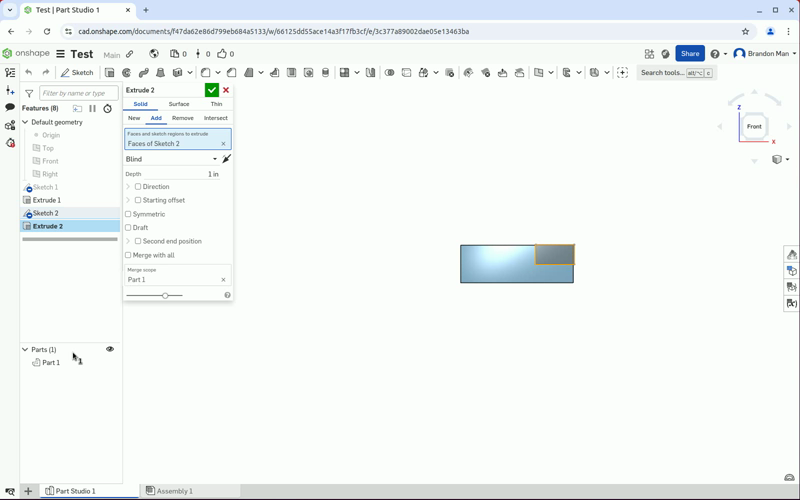
mouse_move(143, 106)
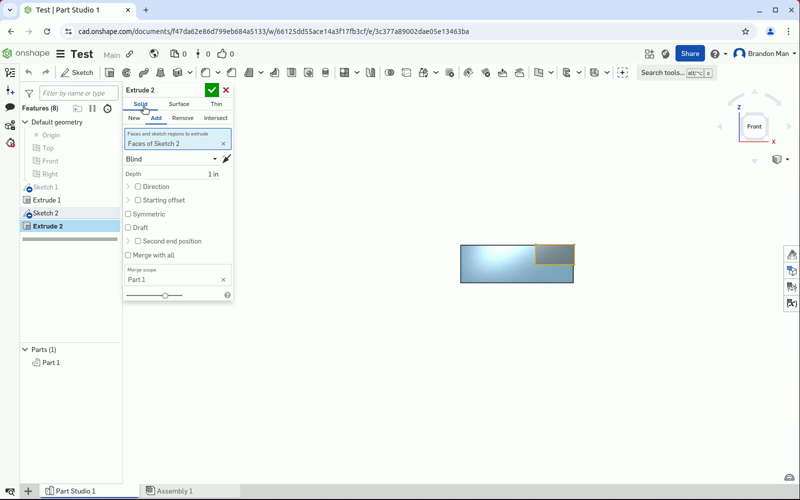
click(143, 106)
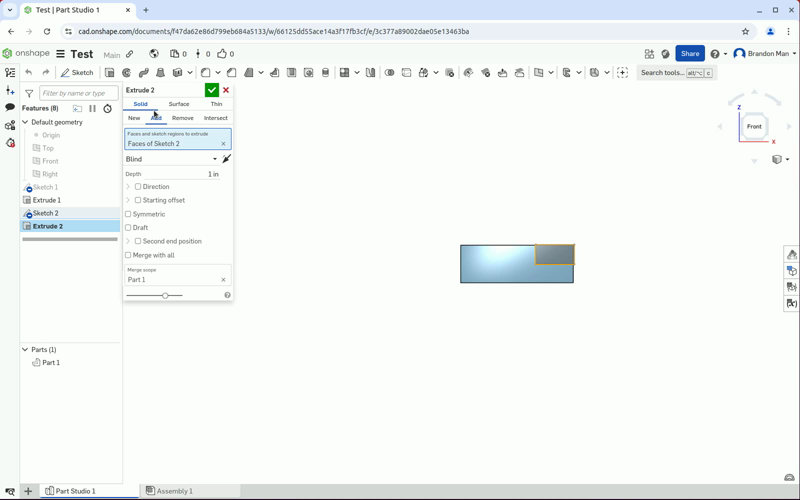
mouse_move(186, 120)
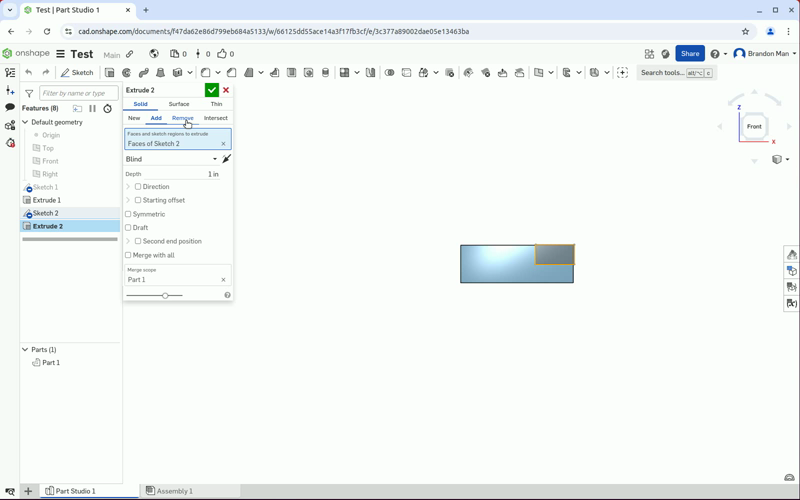
click(186, 120)
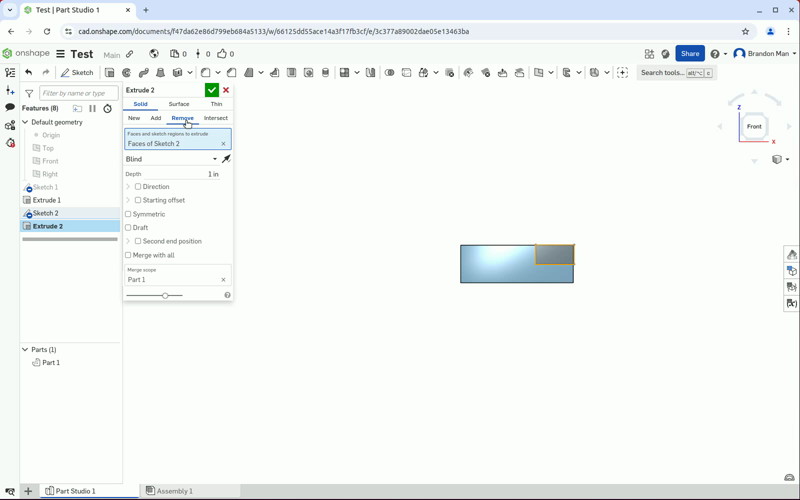
key(tab, 4)
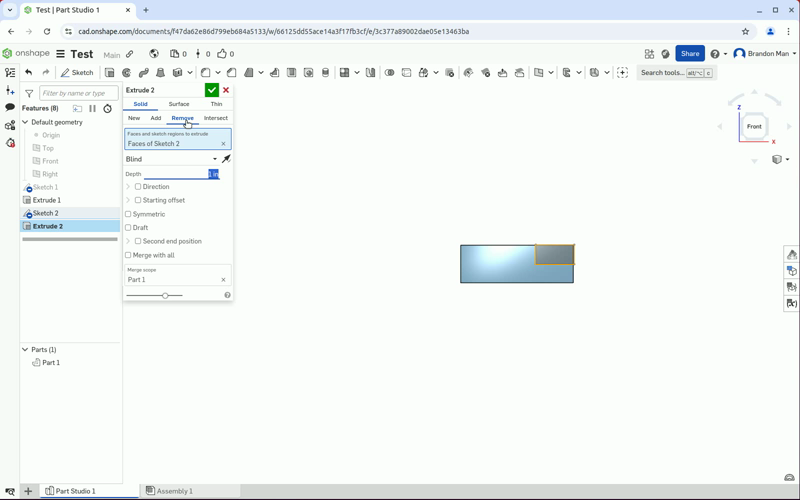
text(3.851)
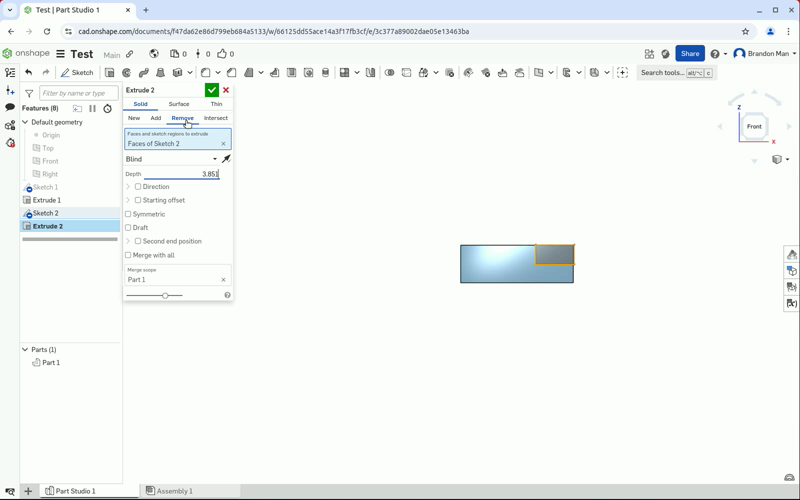
key(tab, 6)
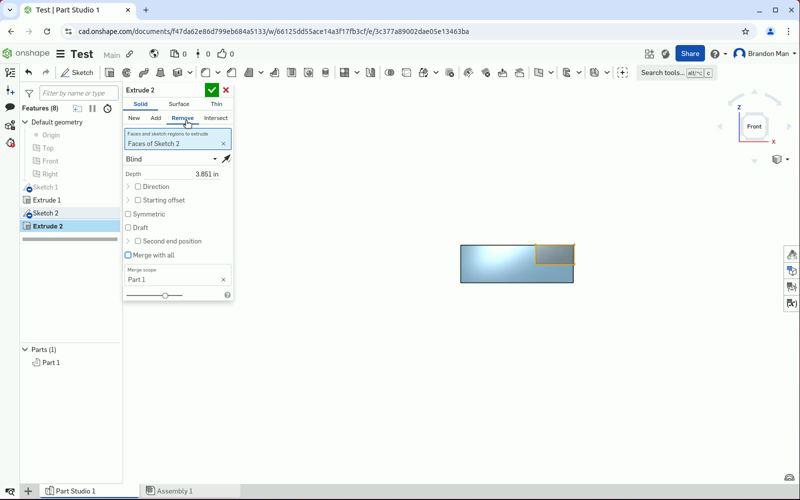
key(space)
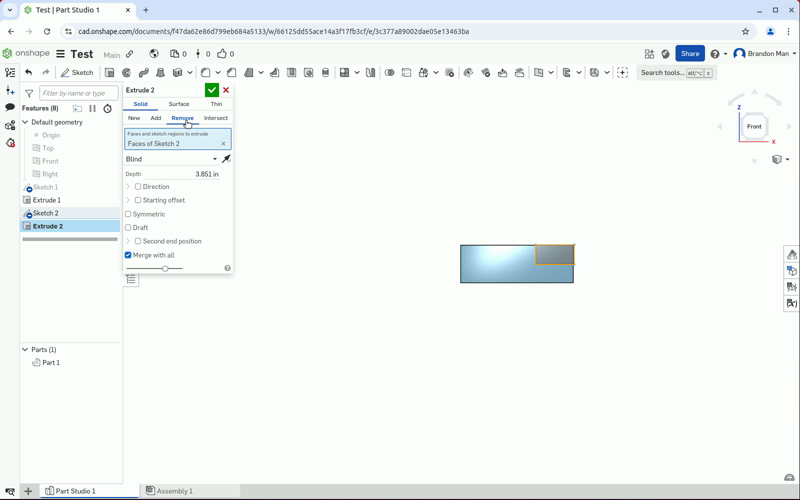
key(enter)
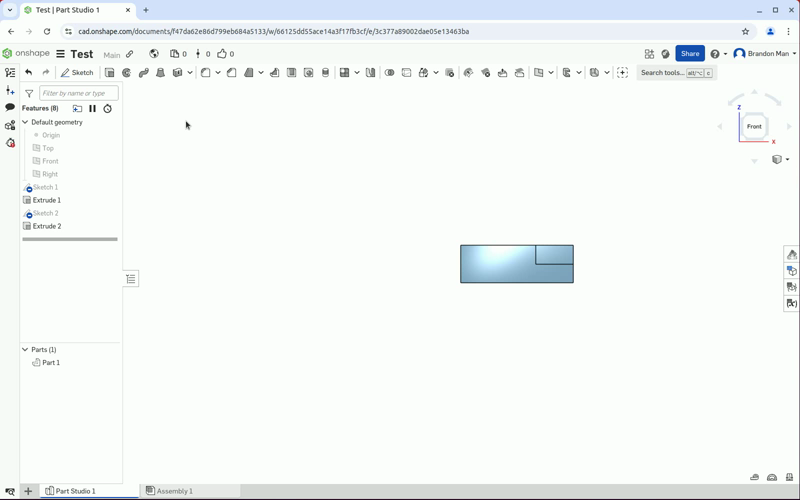
key(shift+h)
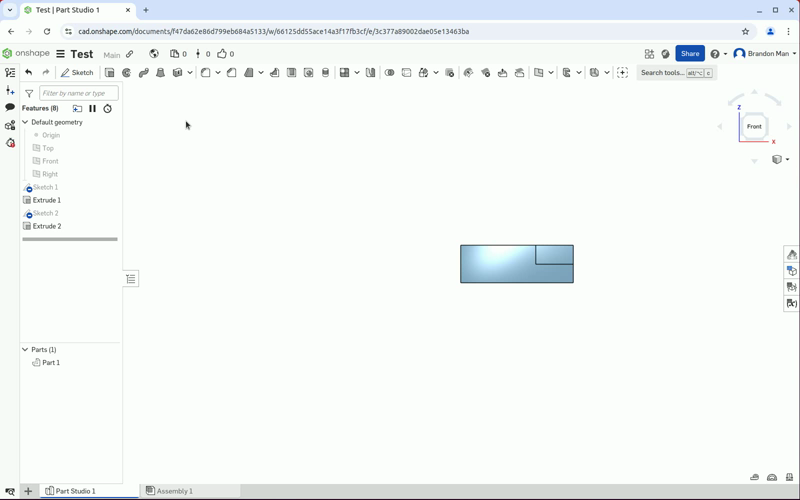
key(shift+h)
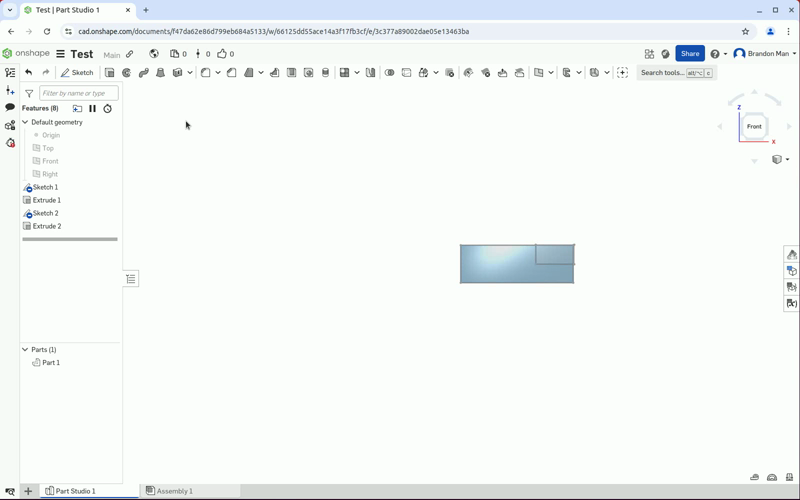
key(shift+7)
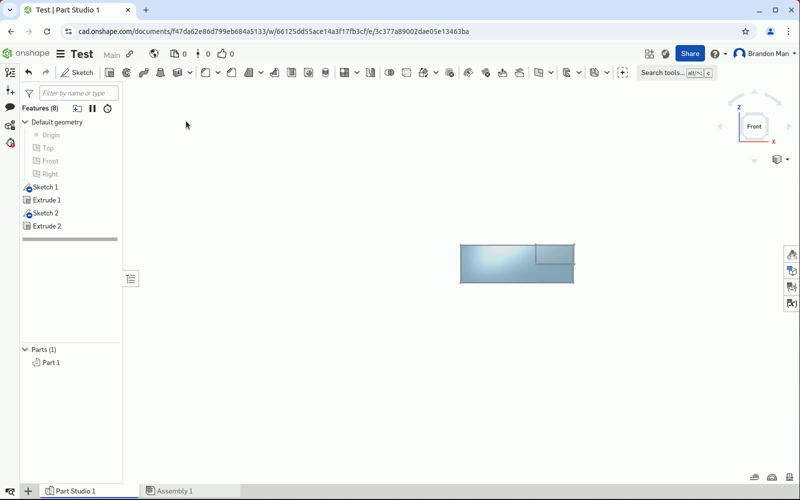
key(left, 2)
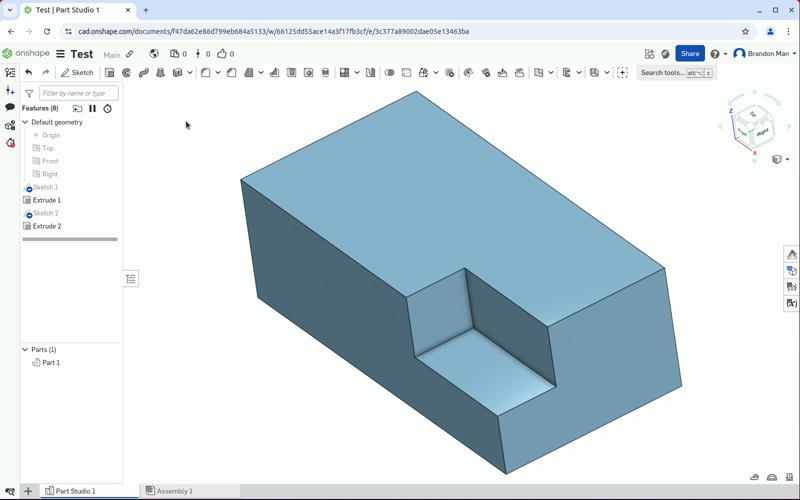
key(down, 2)
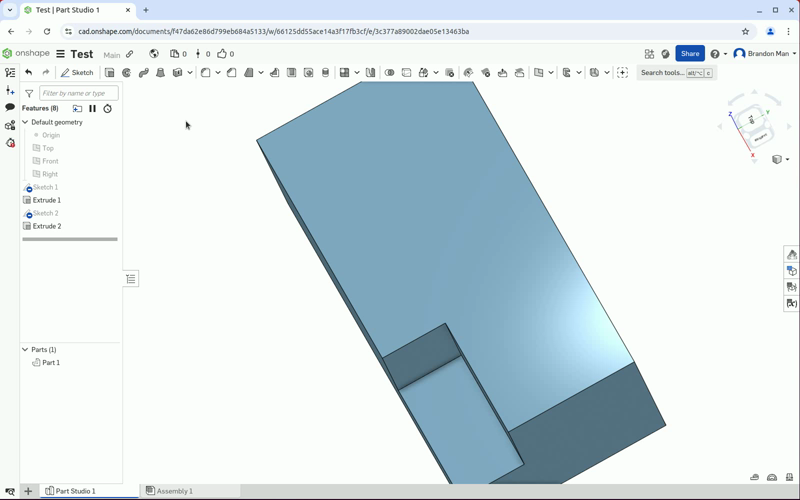
key(up, 2)
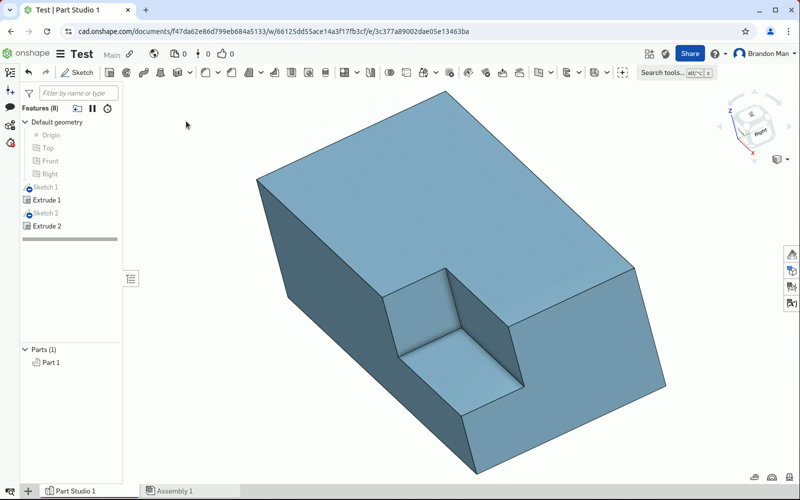
key(right, 2)
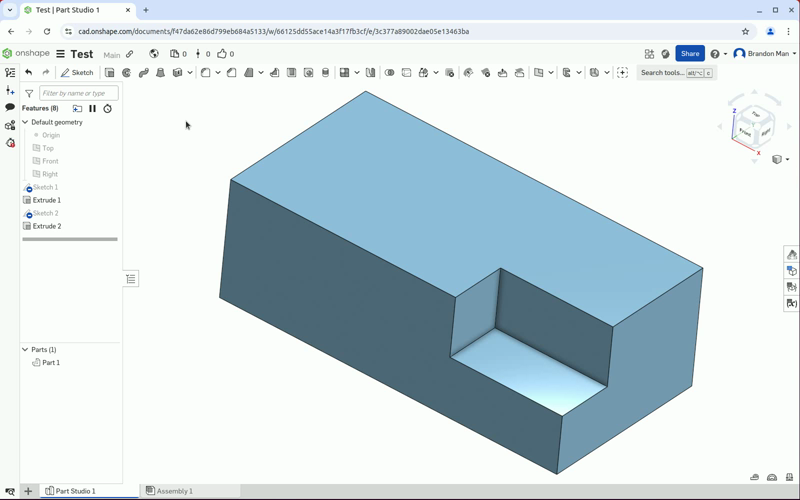
mouse_move(73, 189)
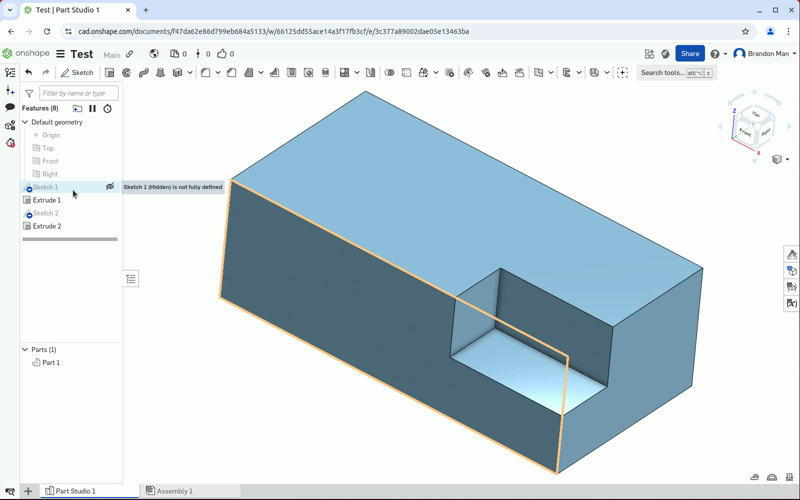
click(73, 189)